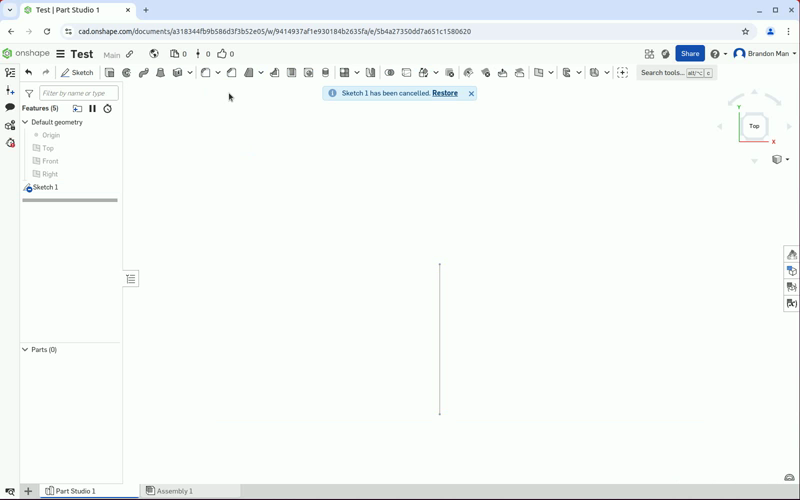
key(shift+h)
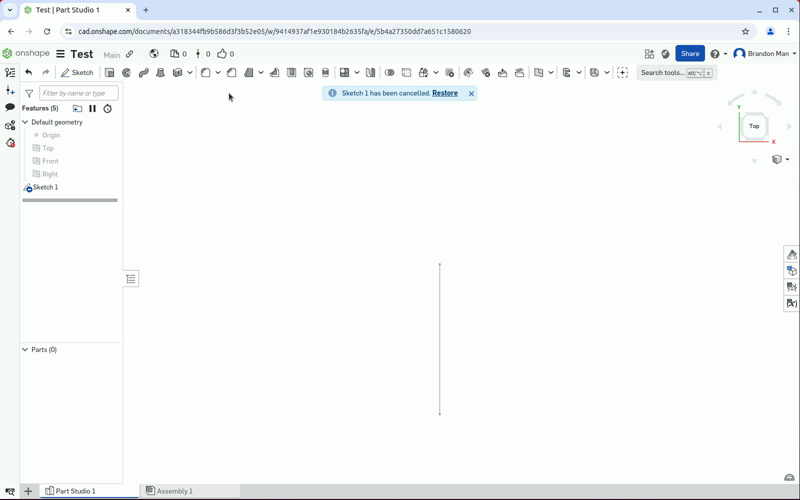
key(shift+s)
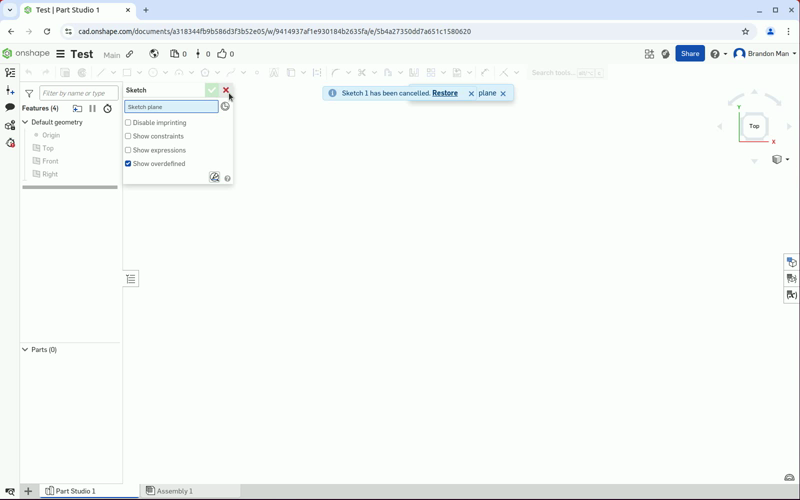
mouse_move(73, 150)
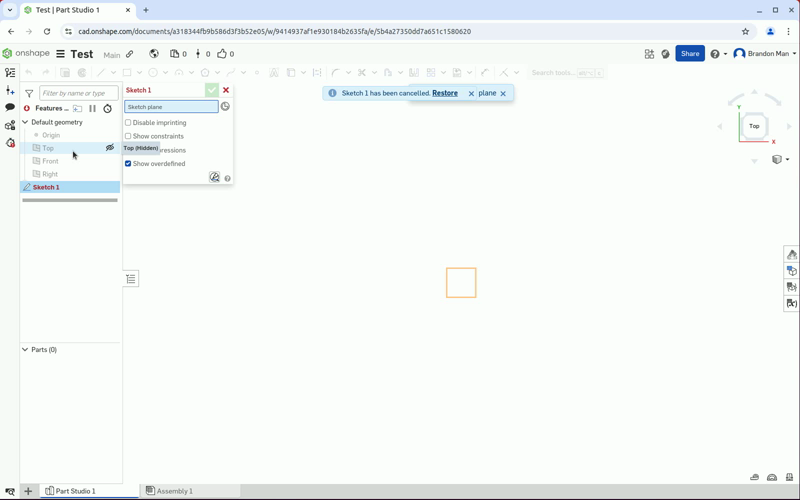
click(73, 150)
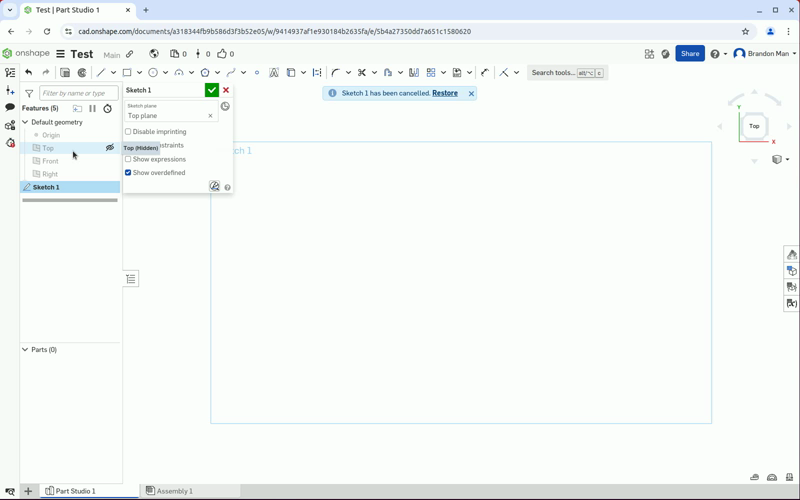
mouse_move(73, 352)
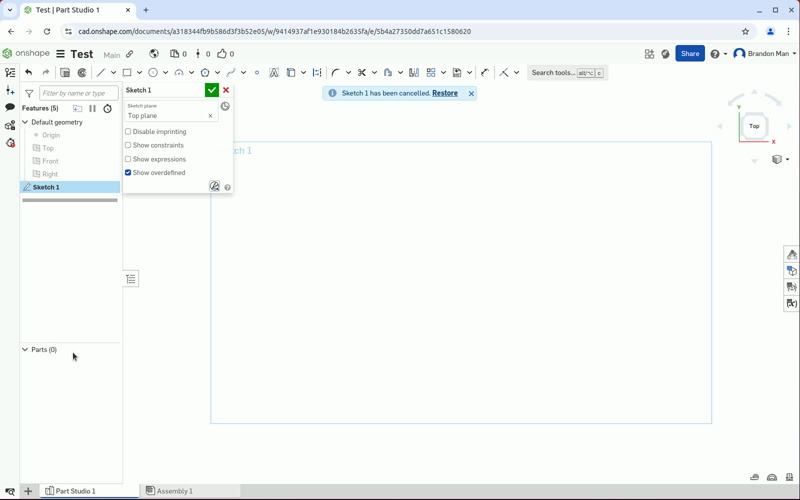
key(y)
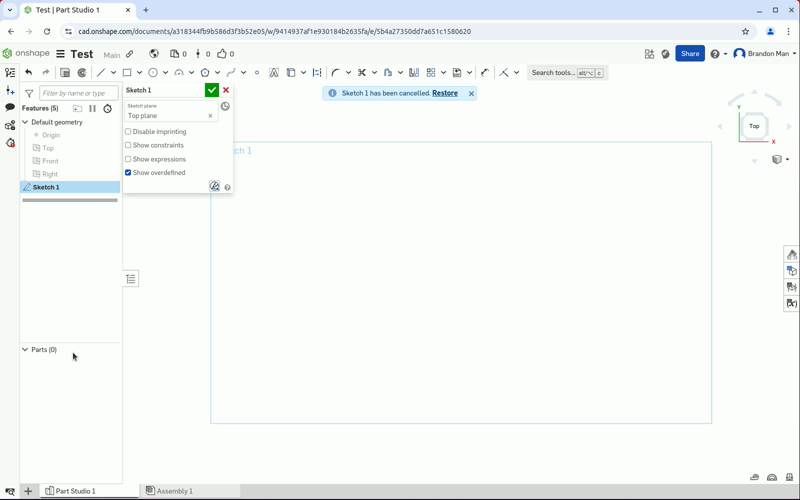
key(l)
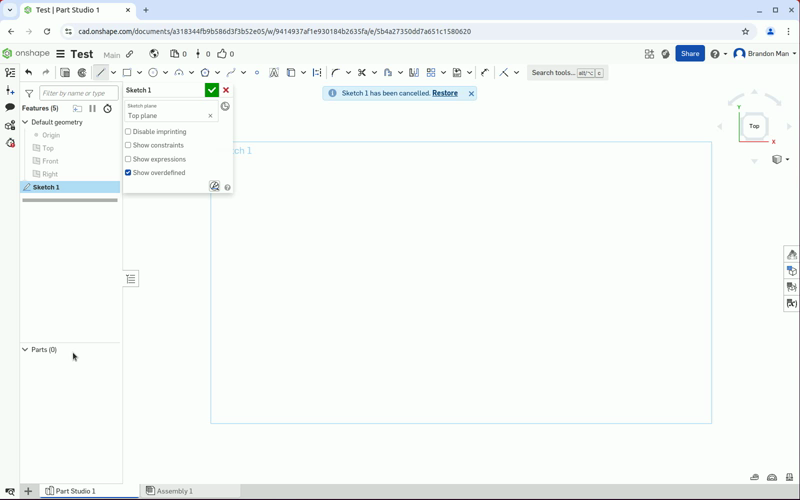
key_down(shift)
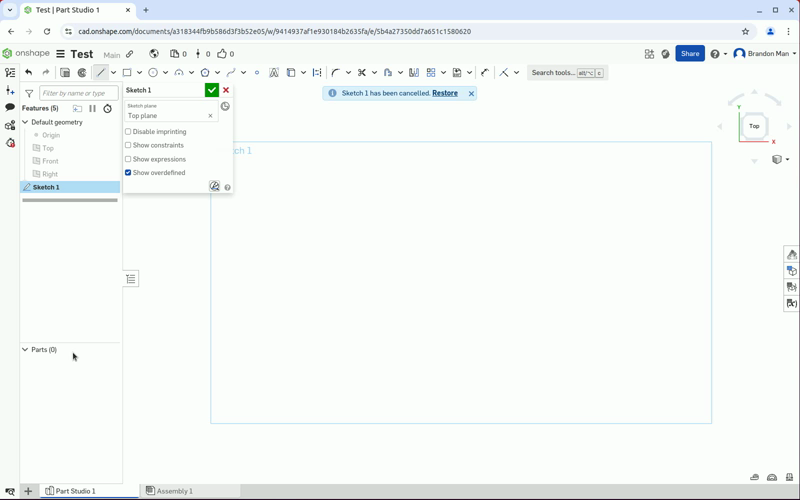
mouse_move(382, 341)
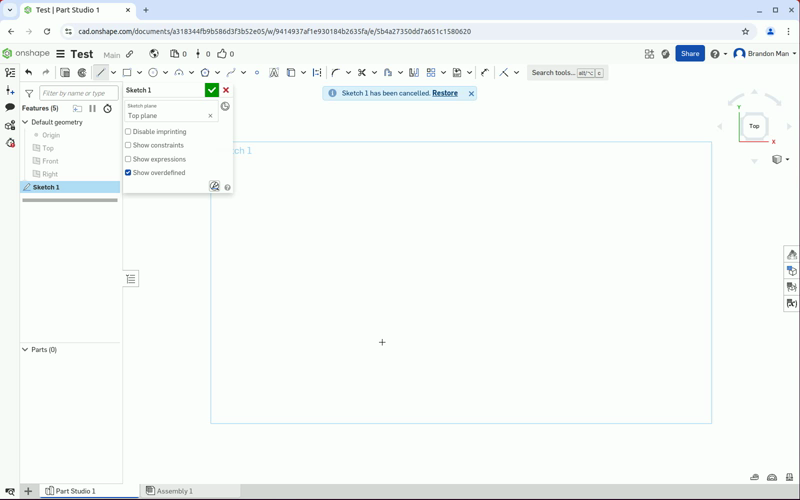
click(382, 341)
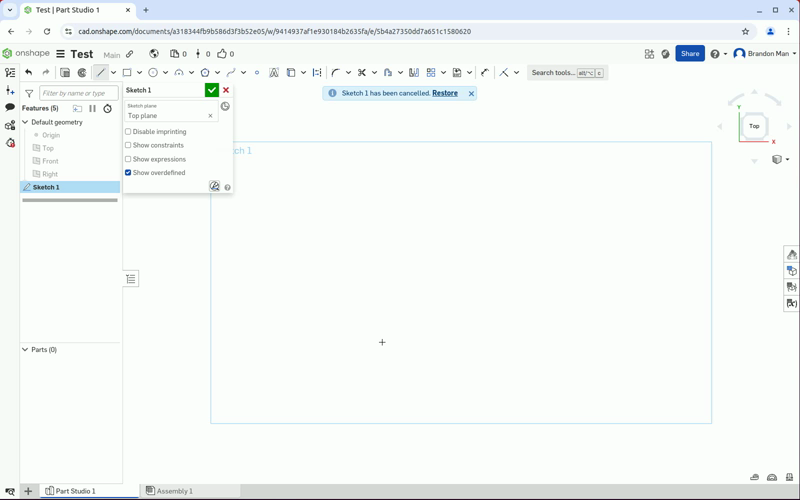
key_up(shift)
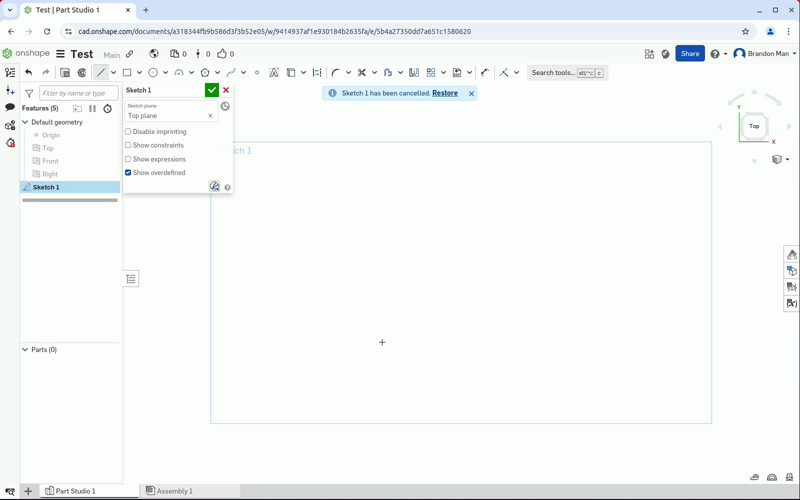
key_down(shift)
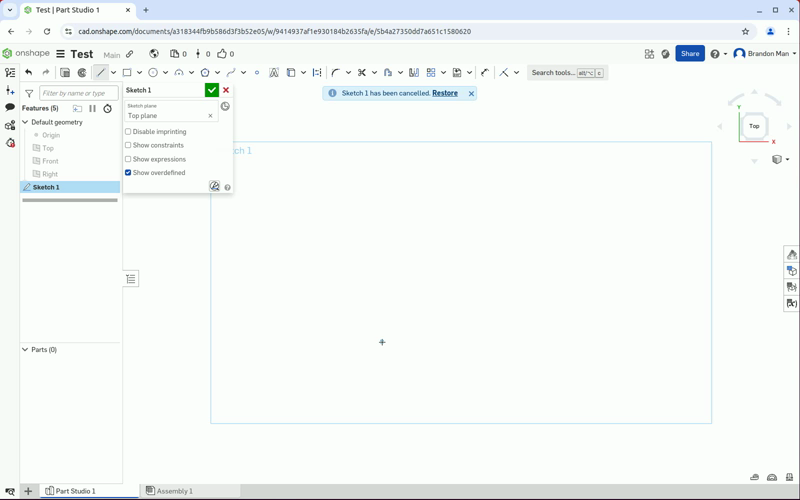
mouse_move(538, 341)
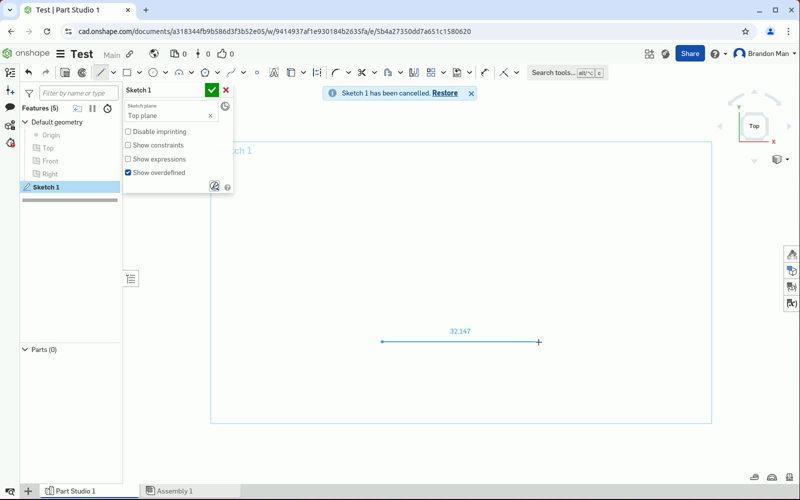
click(538, 341)
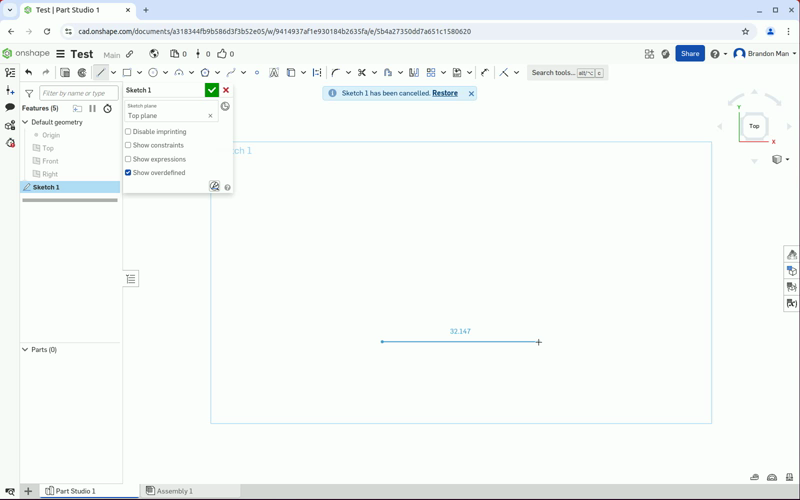
key_up(shift)
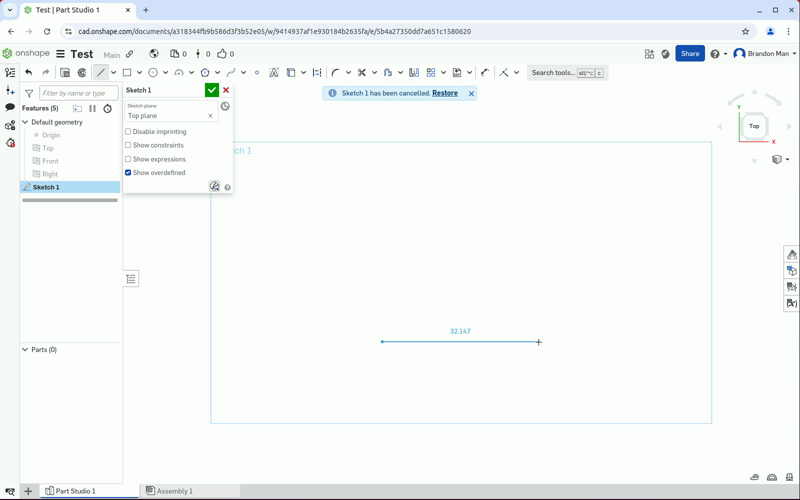
key_down(shift)
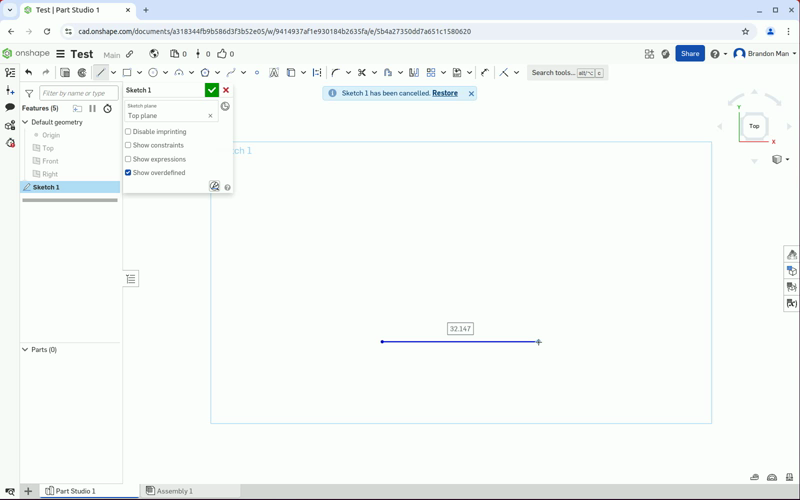
mouse_move(538, 224)
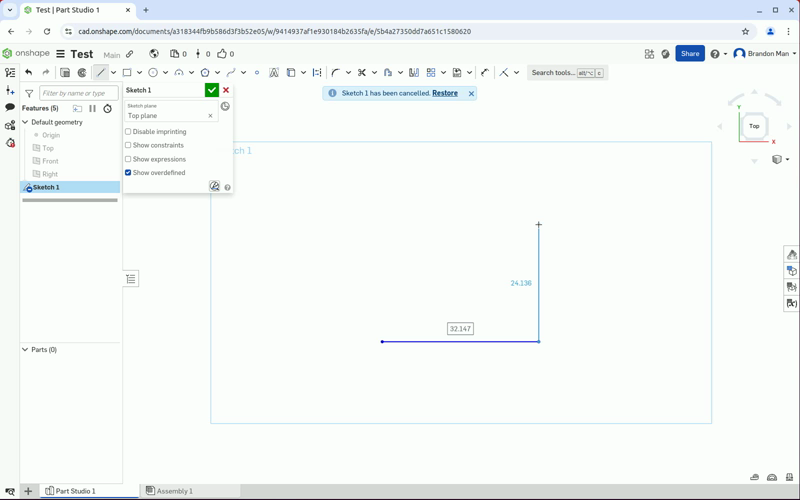
click(538, 224)
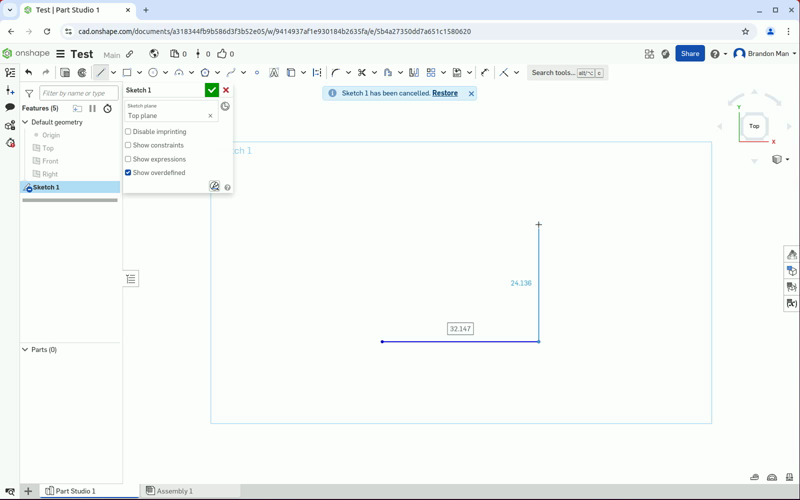
key_up(shift)
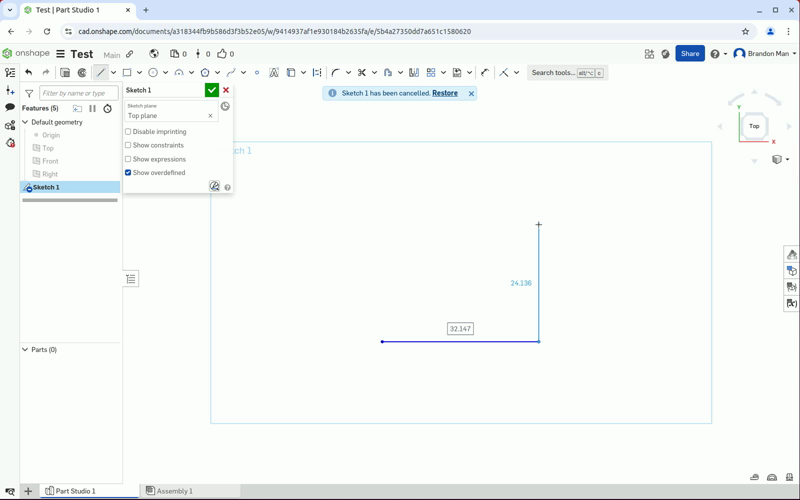
key_down(shift)
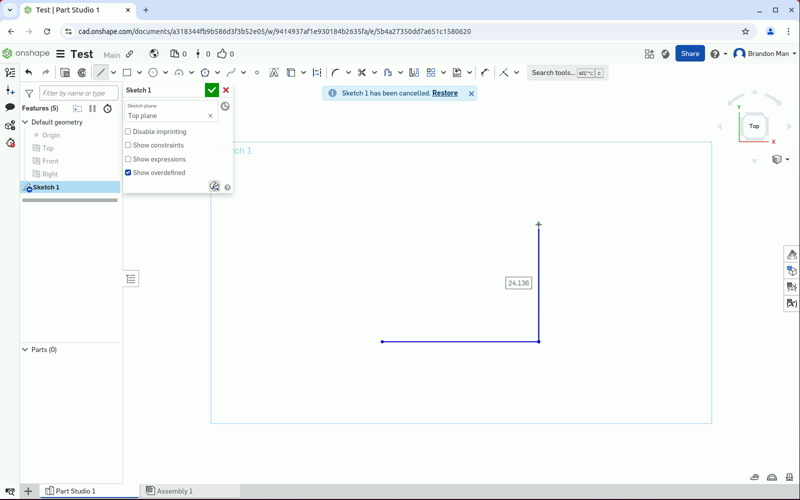
mouse_move(382, 224)
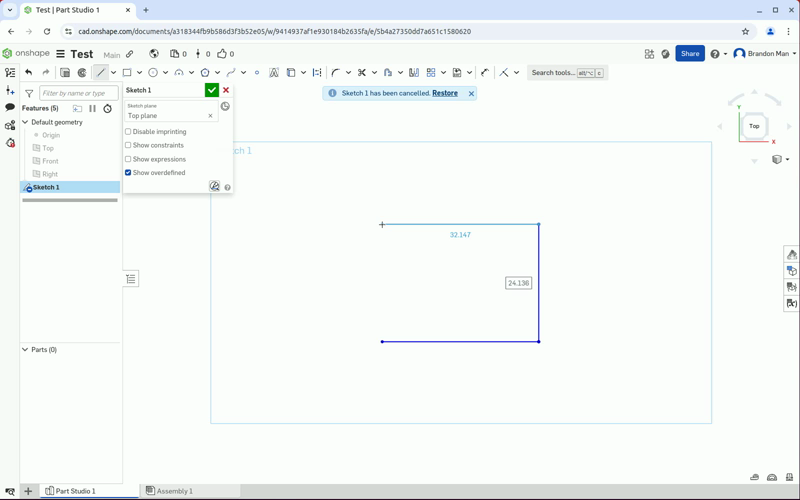
click(382, 224)
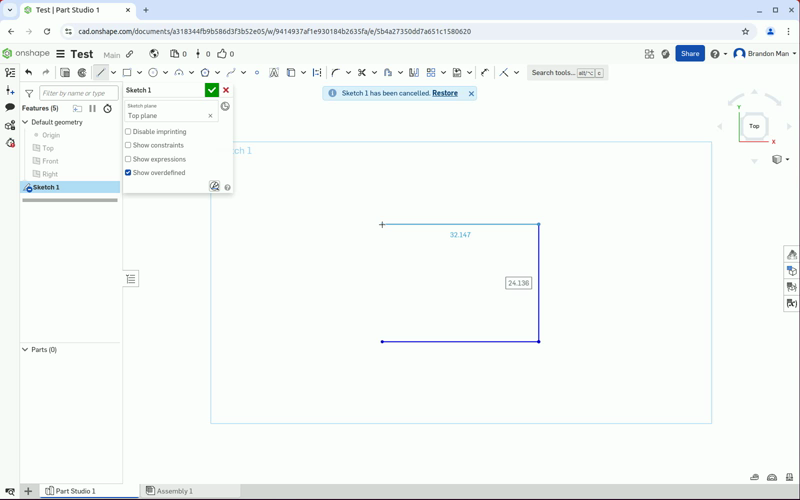
key_up(shift)
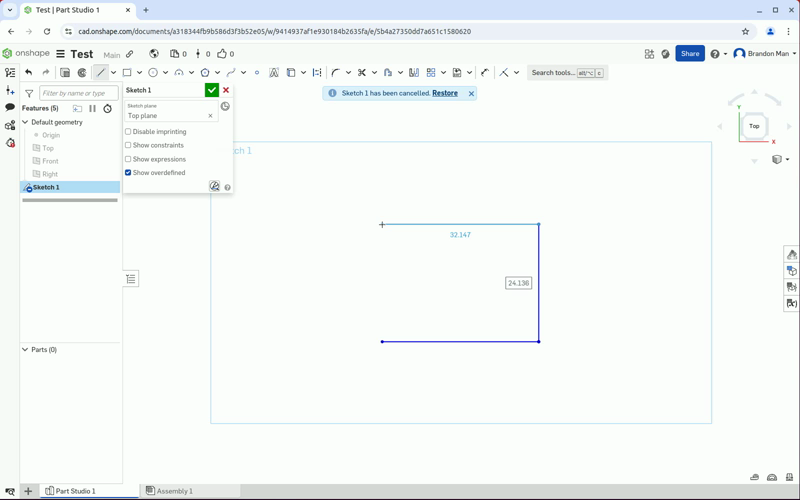
key_down(shift)
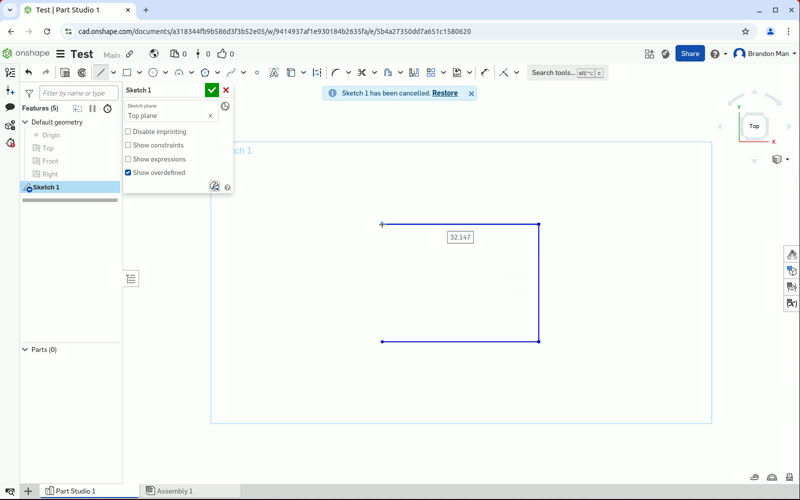
mouse_move(382, 341)
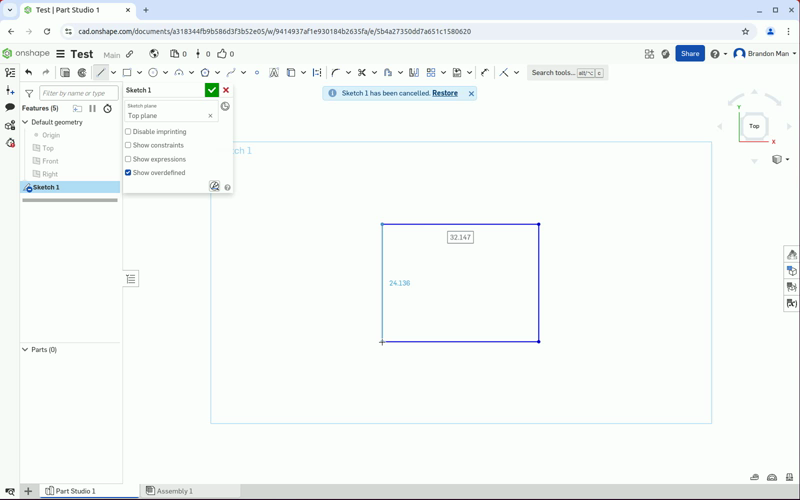
key_up(shift)
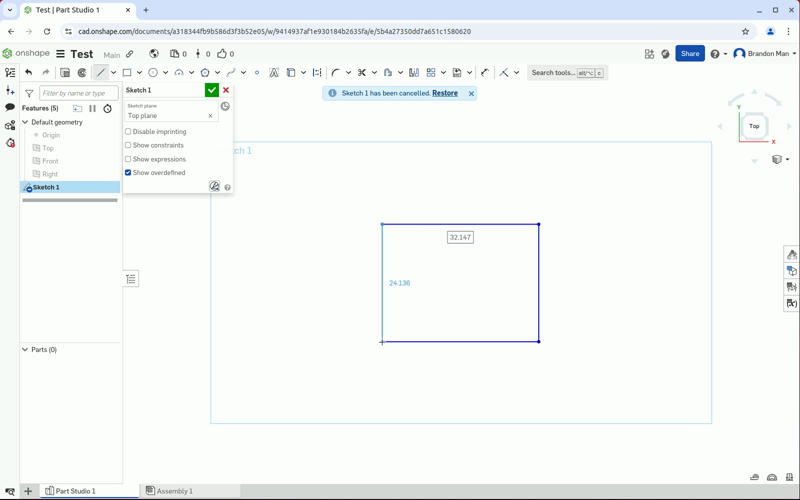
click(382, 341)
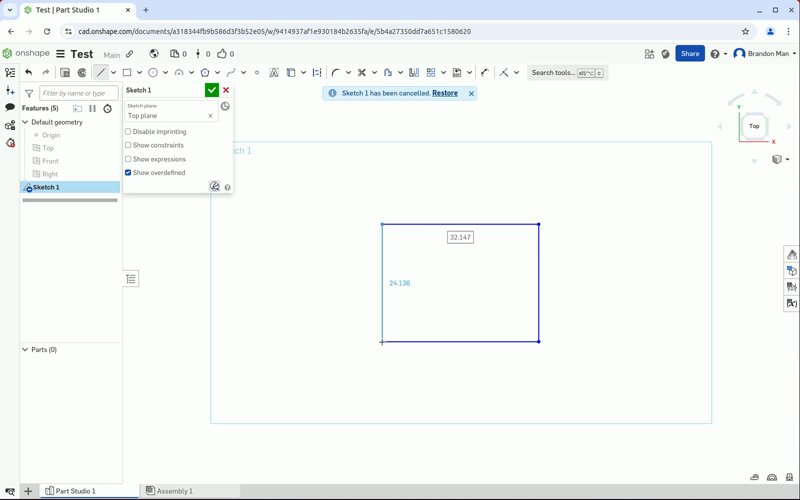
key(esc)
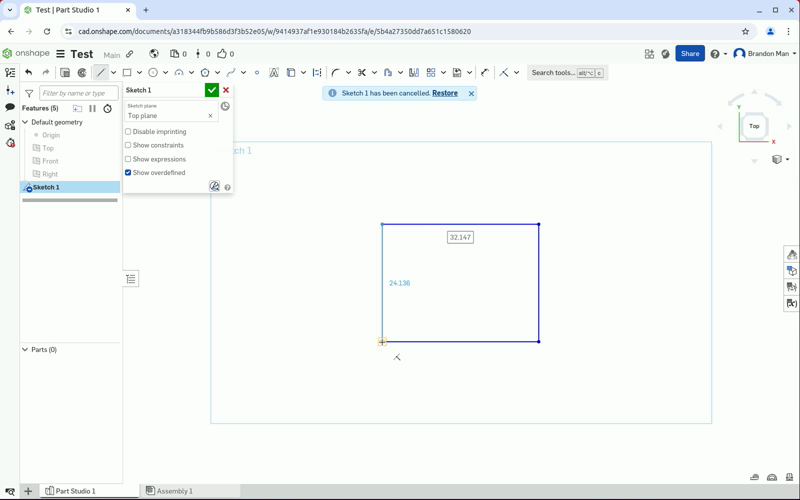
mouse_move(458, 298)
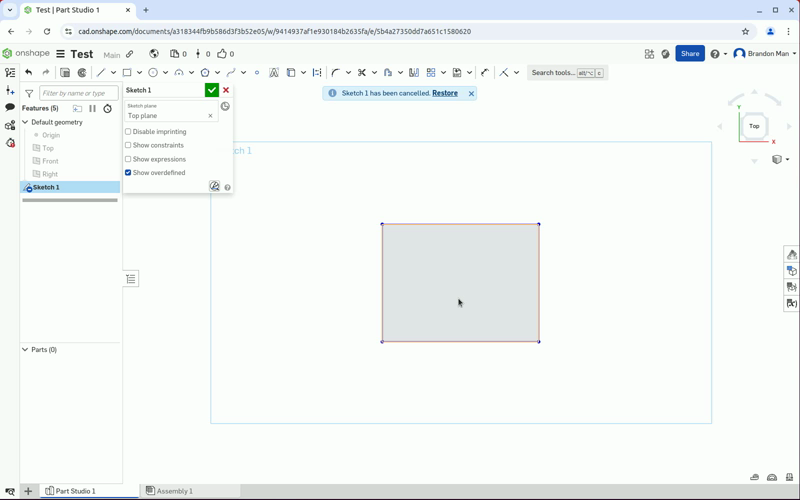
click(458, 298)
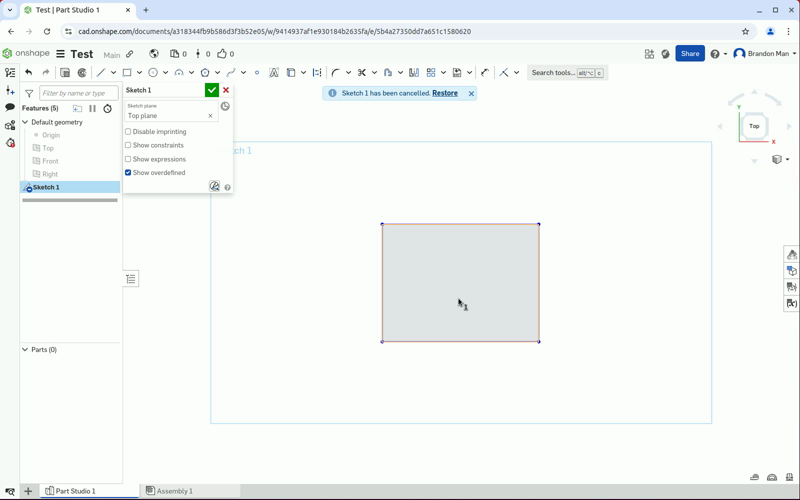
mouse_move(73, 352)
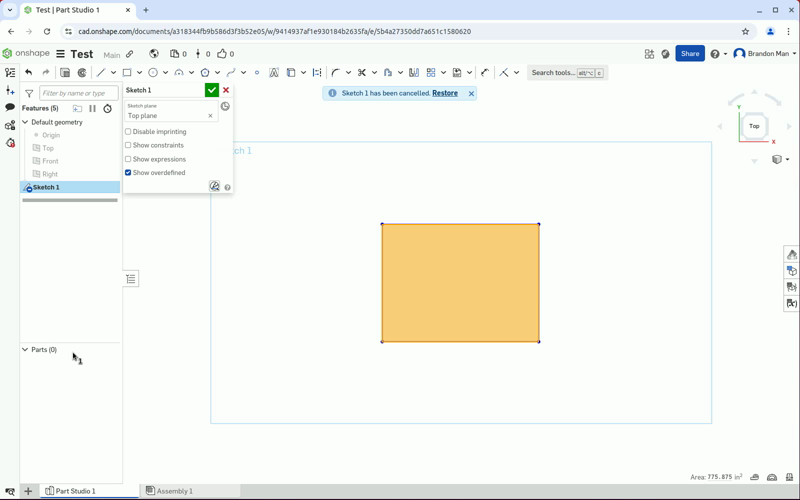
key(shift+y)
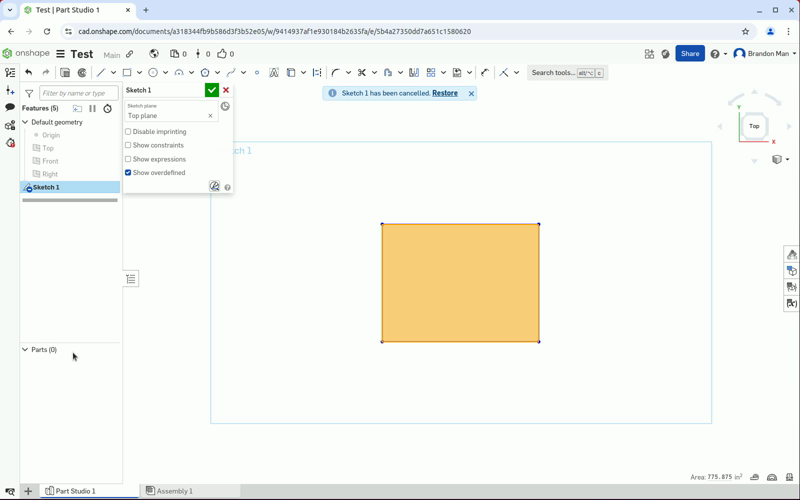
key(shift+e)
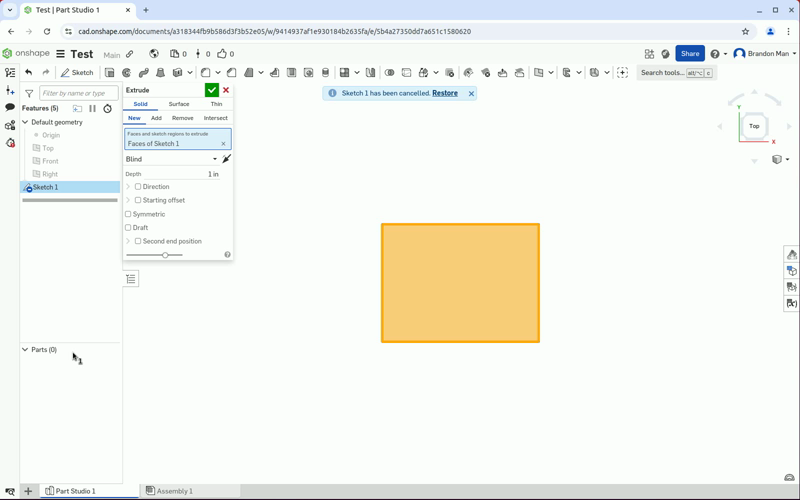
mouse_move(143, 106)
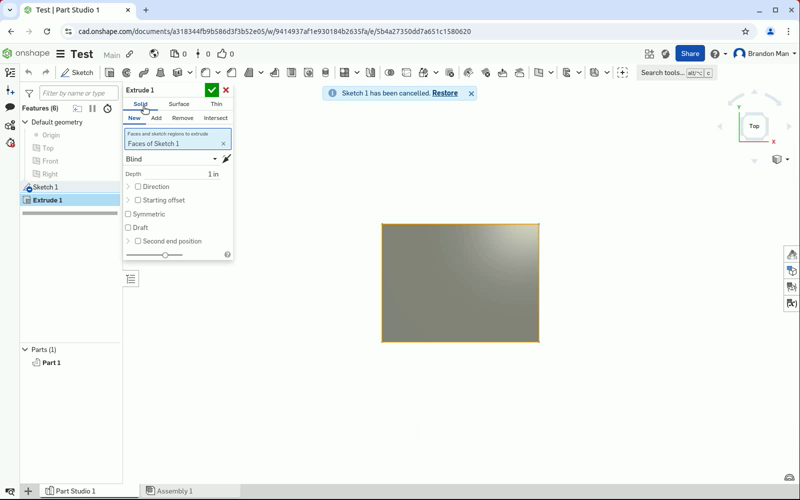
click(143, 106)
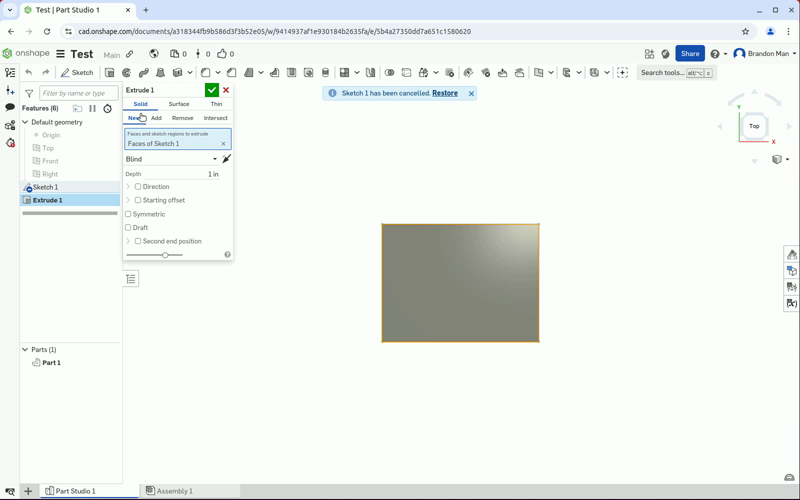
mouse_move(137, 120)
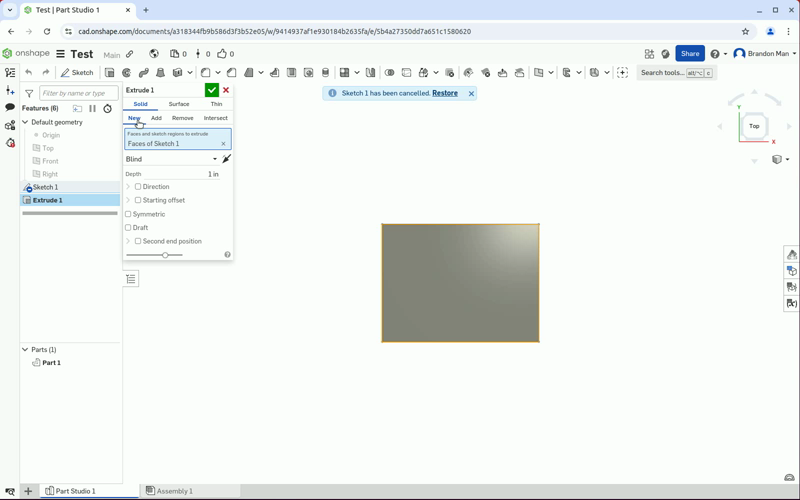
click(137, 120)
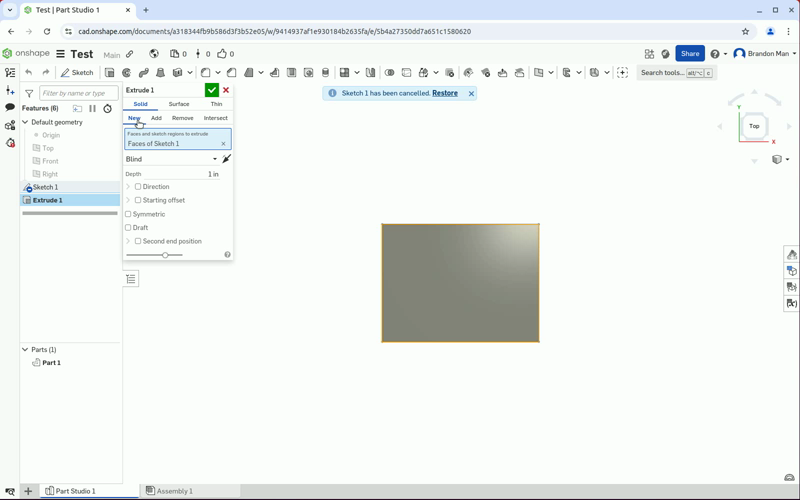
key(tab, 4)
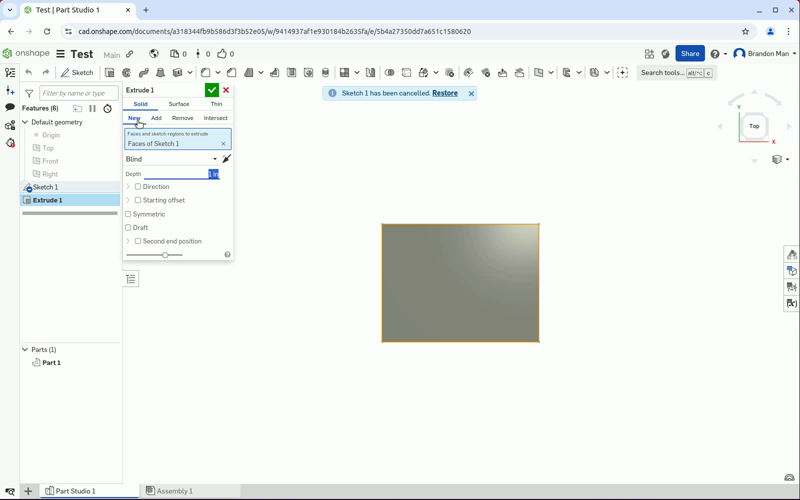
text(1.444)
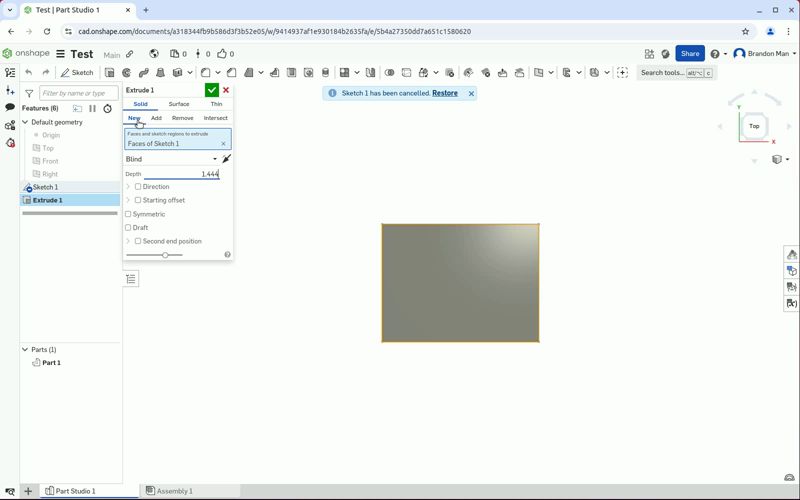
key(enter)
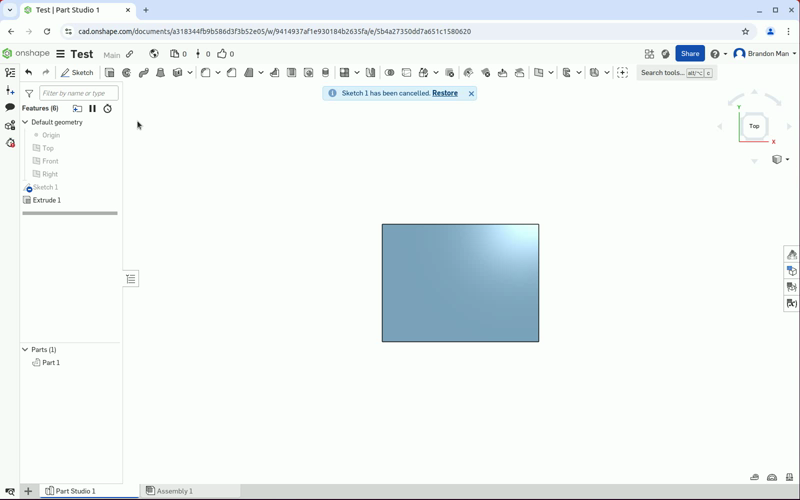
key(shift+h)
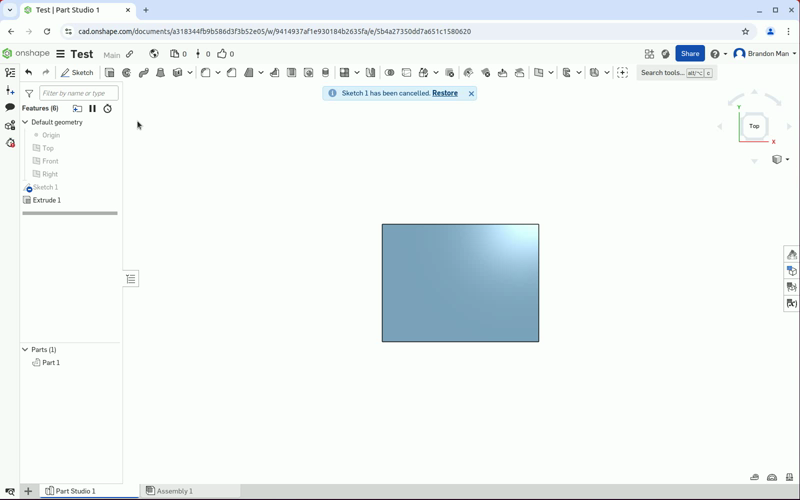
key(shift+h)
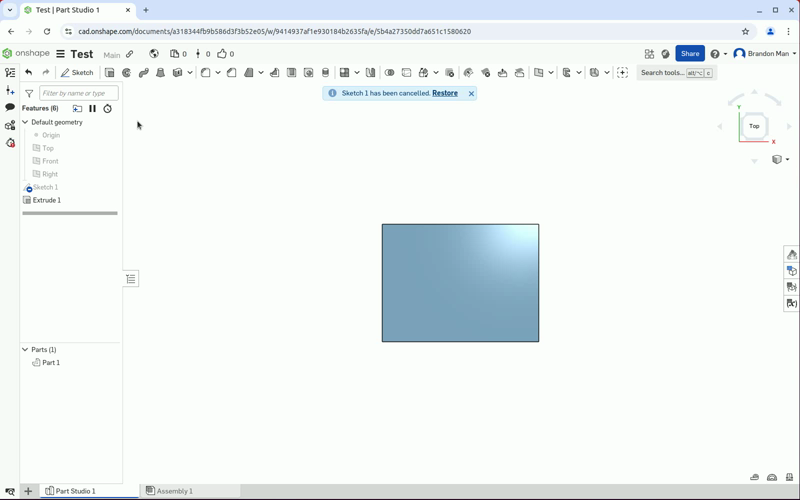
mouse_move(73, 189)
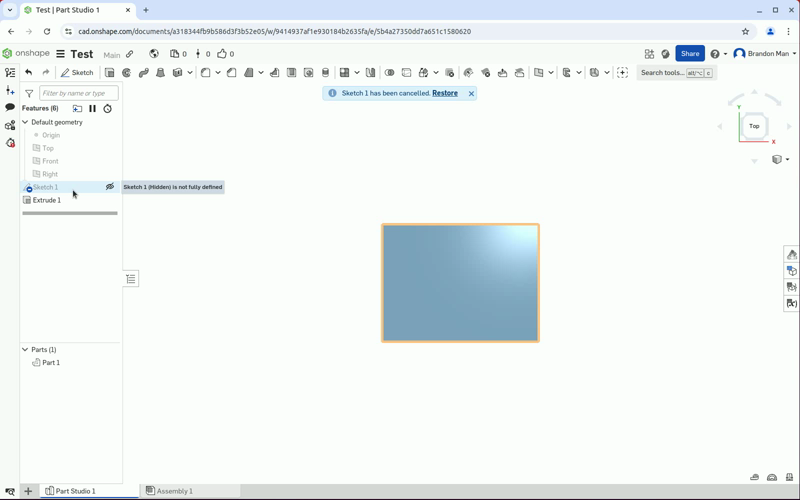
click(73, 189)
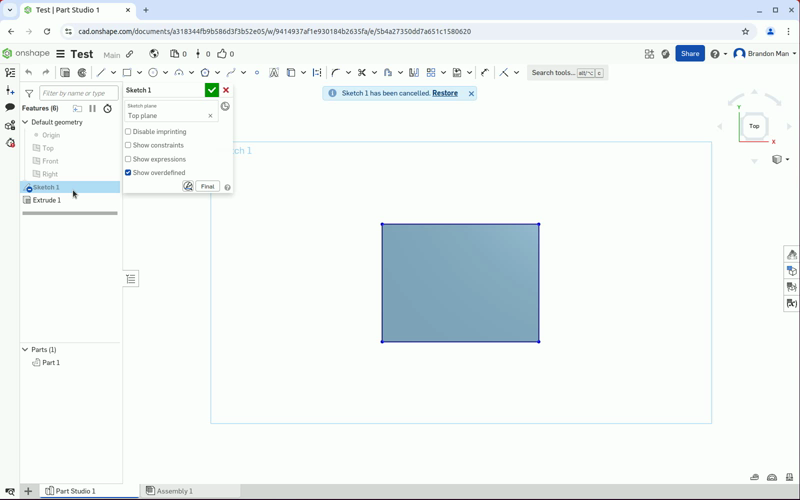
mouse_move(229, 92)
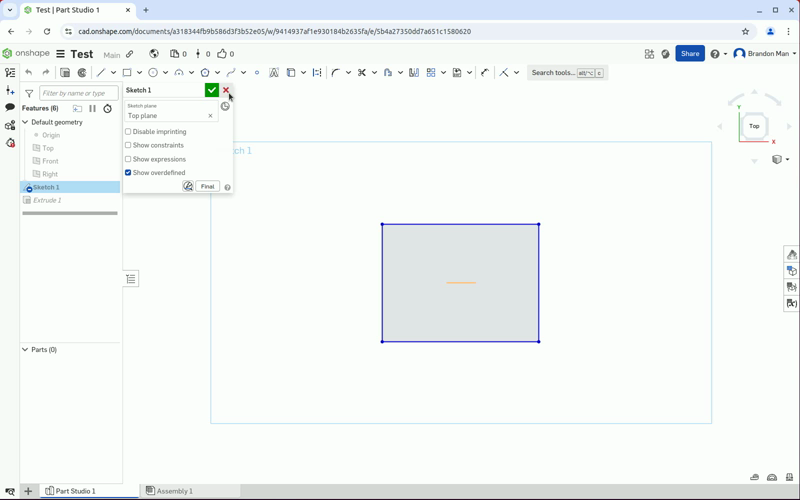
click(229, 92)
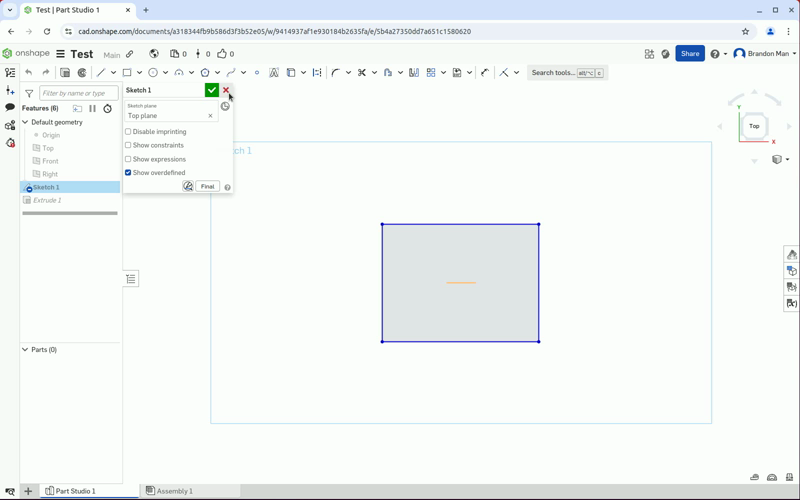
key(shift+s)
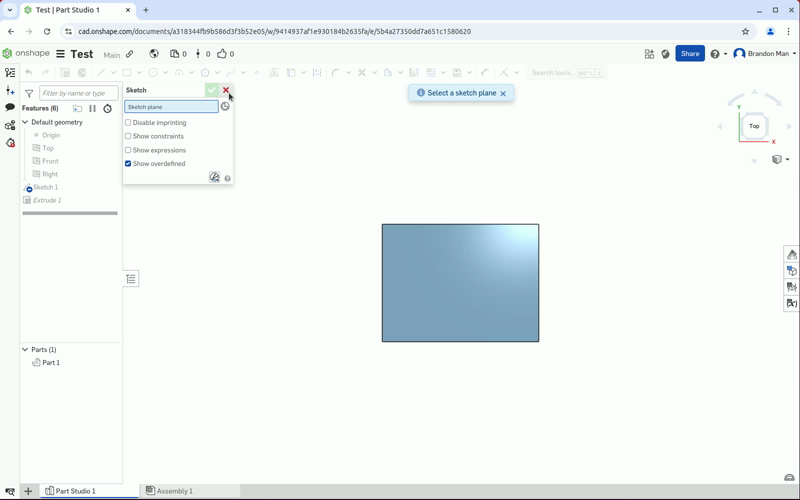
mouse_move(73, 150)
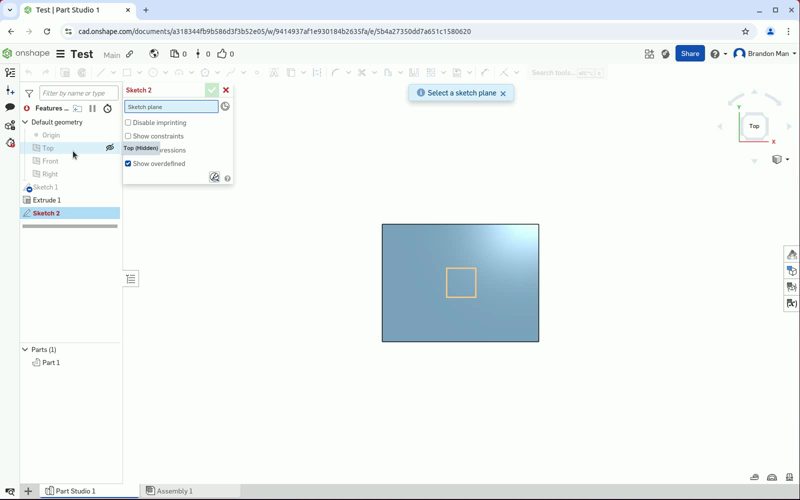
click(73, 150)
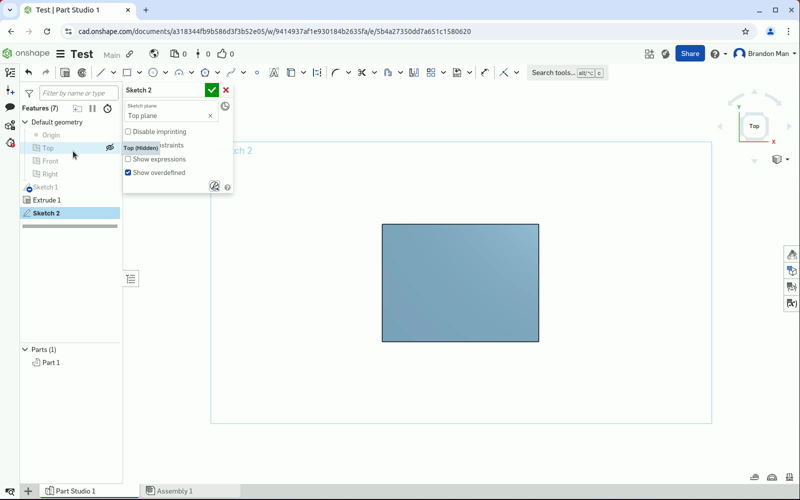
mouse_move(73, 352)
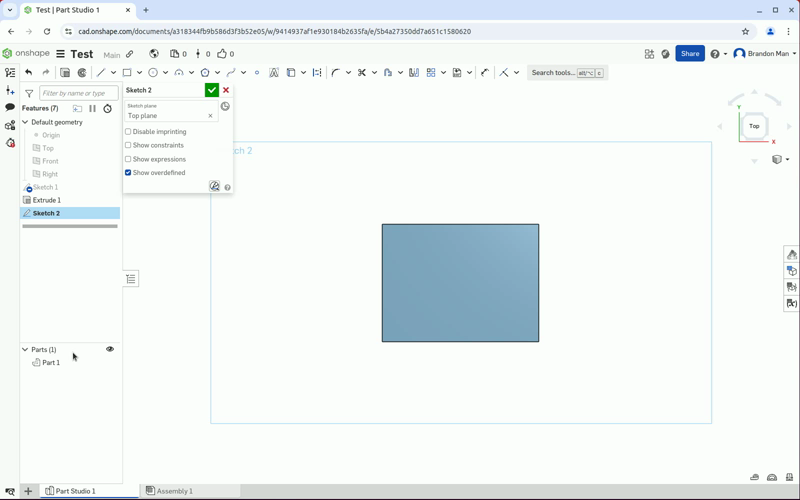
key(y)
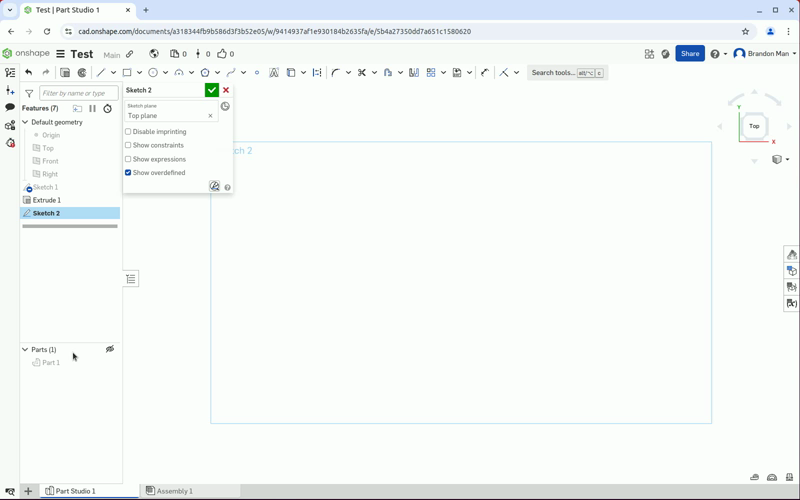
key(l)
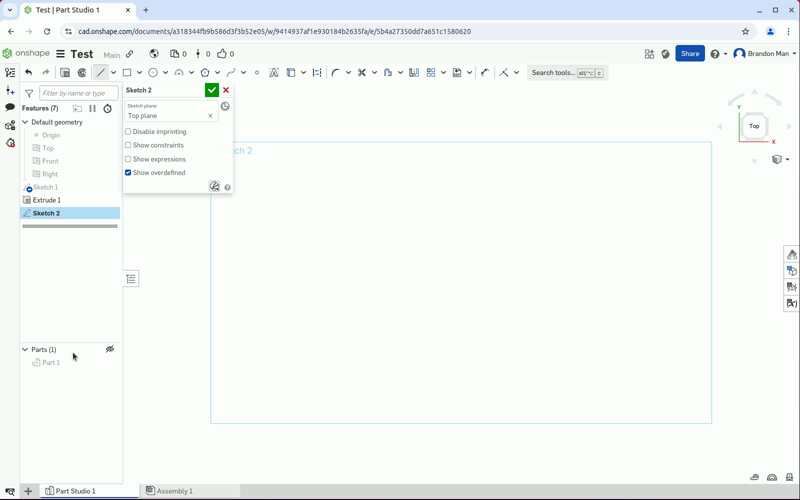
key_down(shift)
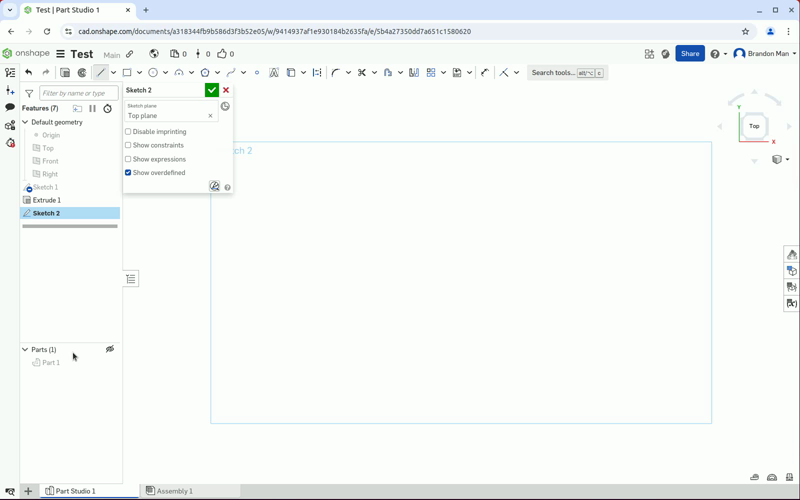
mouse_move(348, 367)
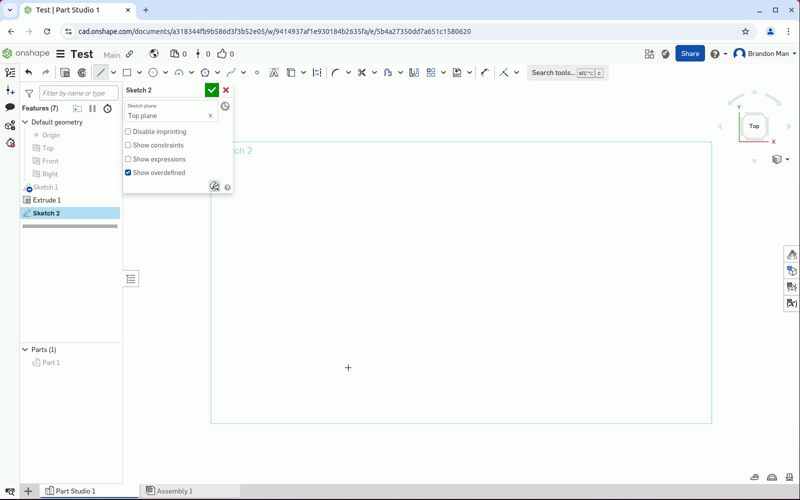
click(348, 367)
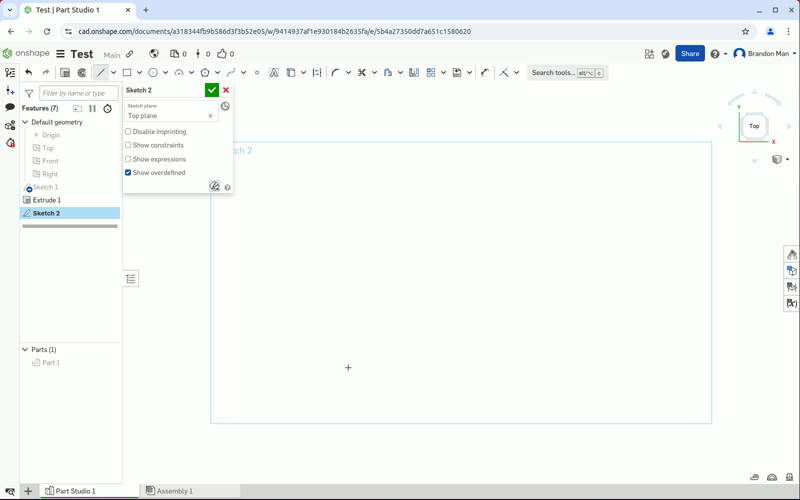
key_up(shift)
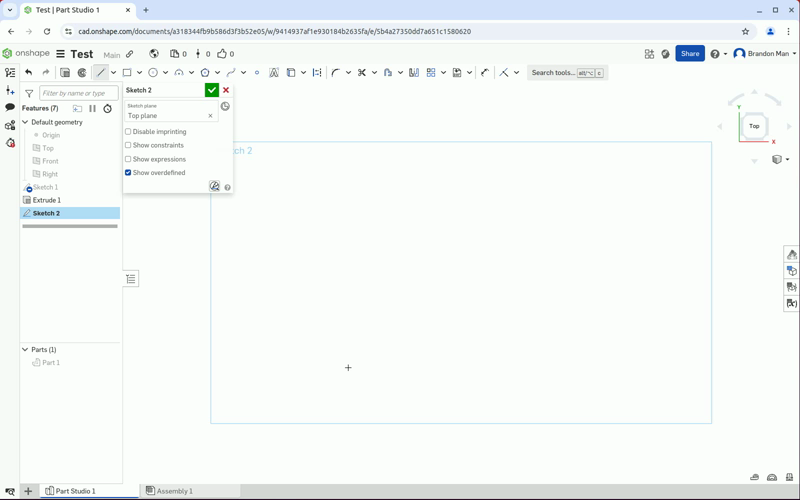
key_down(shift)
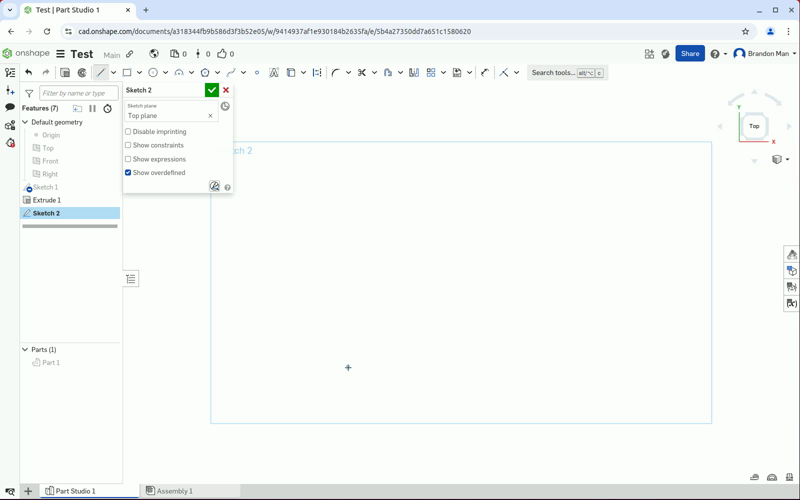
mouse_move(572, 367)
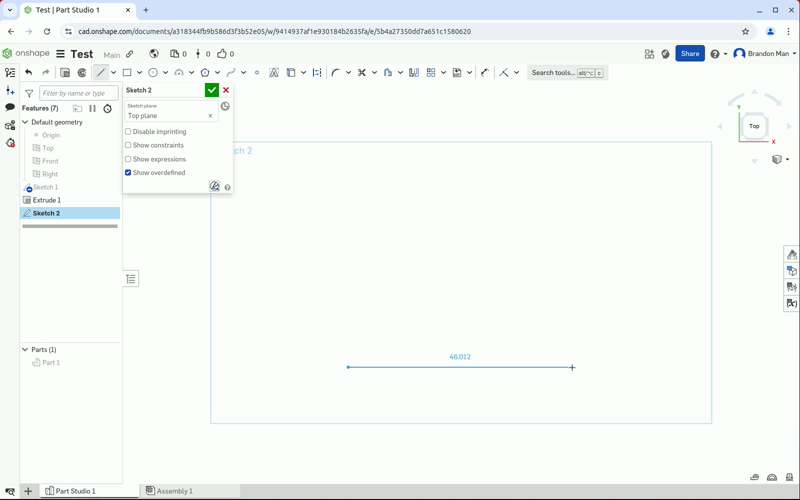
click(572, 367)
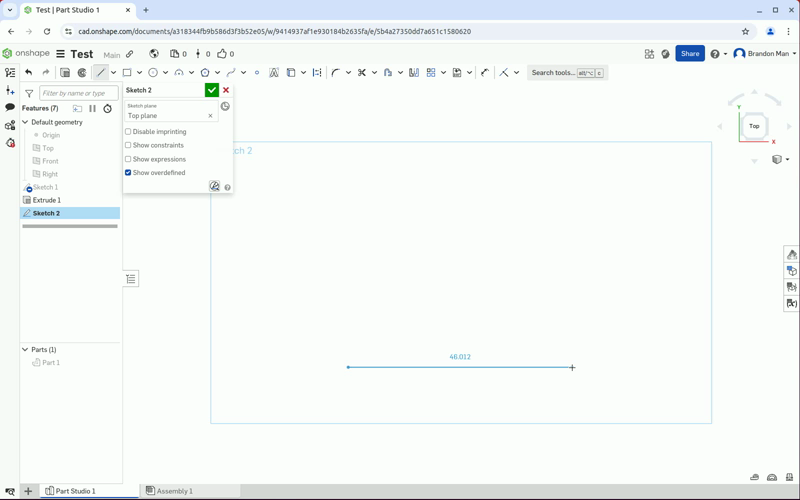
key_up(shift)
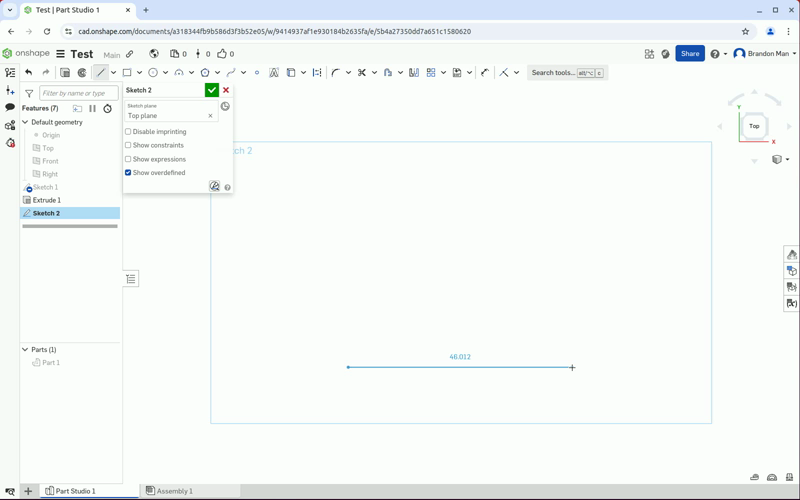
key_down(shift)
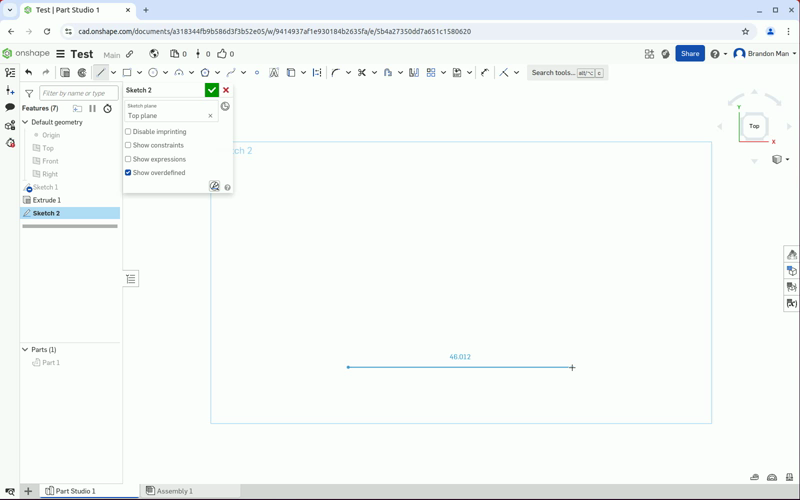
mouse_move(572, 199)
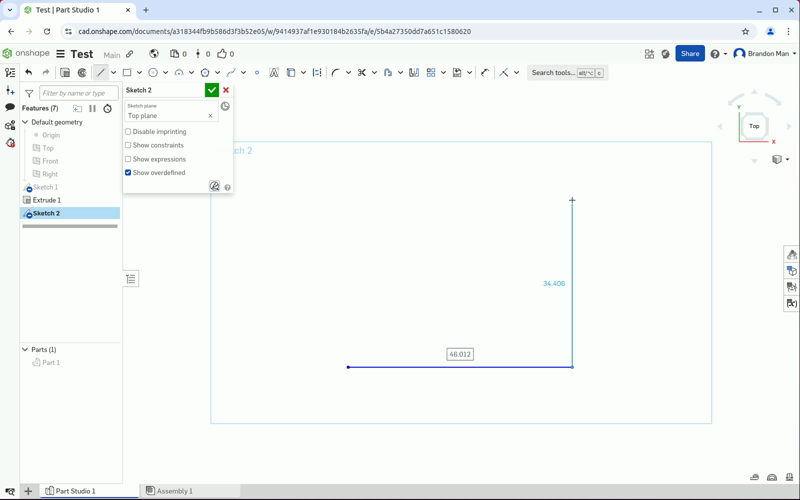
click(572, 199)
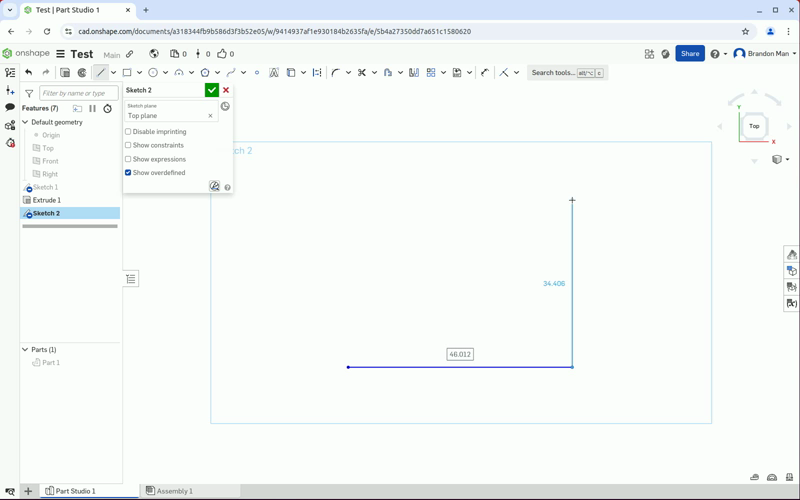
key_up(shift)
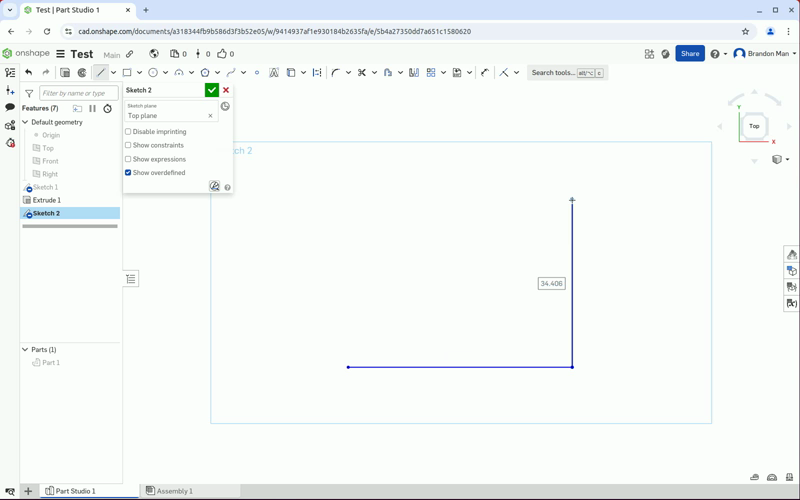
key_down(shift)
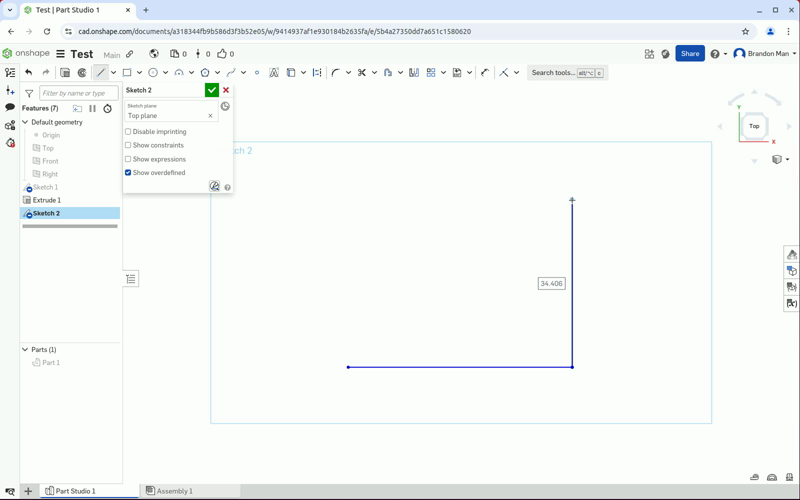
mouse_move(348, 199)
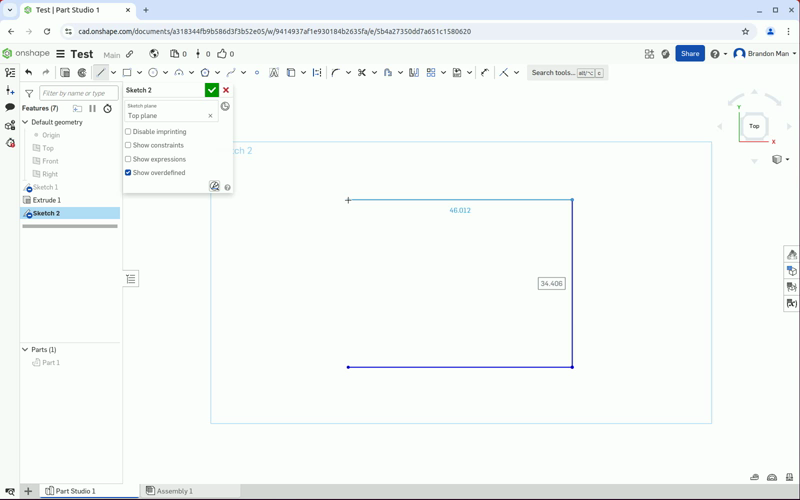
click(348, 199)
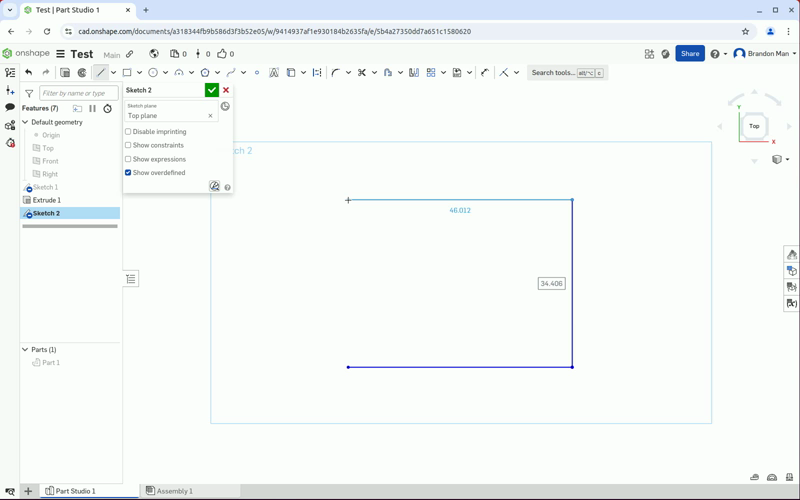
key_up(shift)
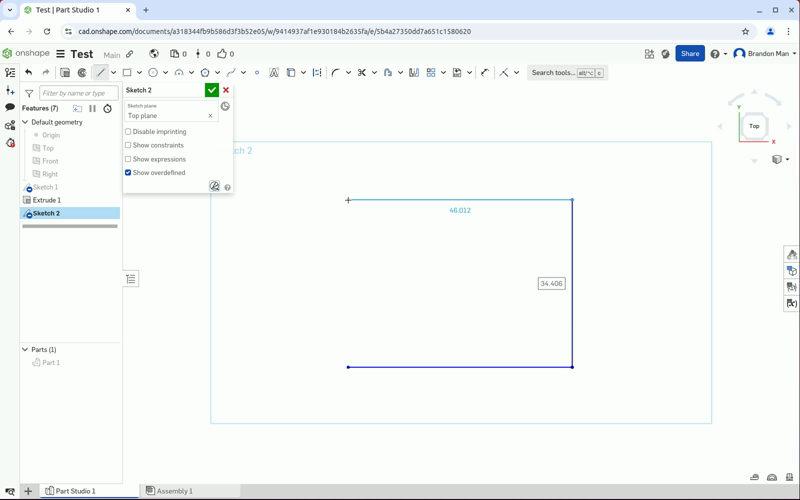
key_down(shift)
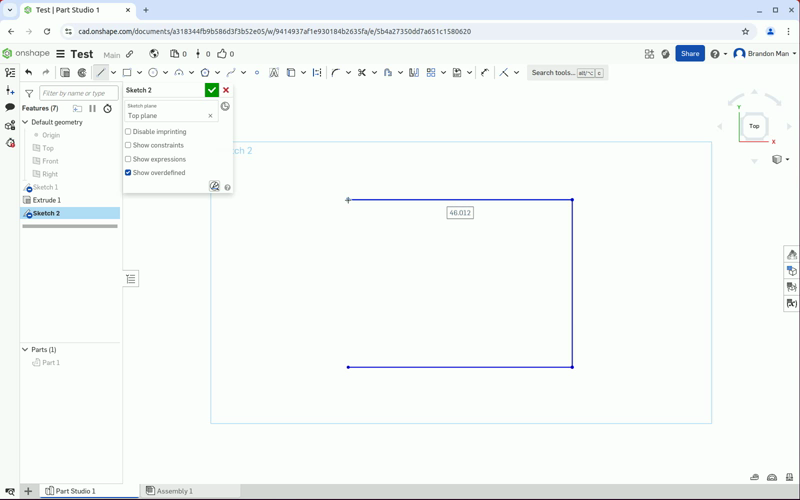
mouse_move(348, 367)
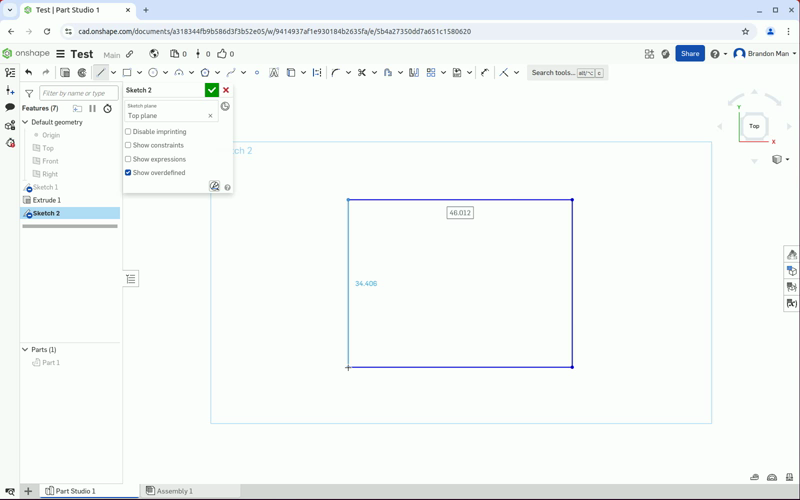
key_up(shift)
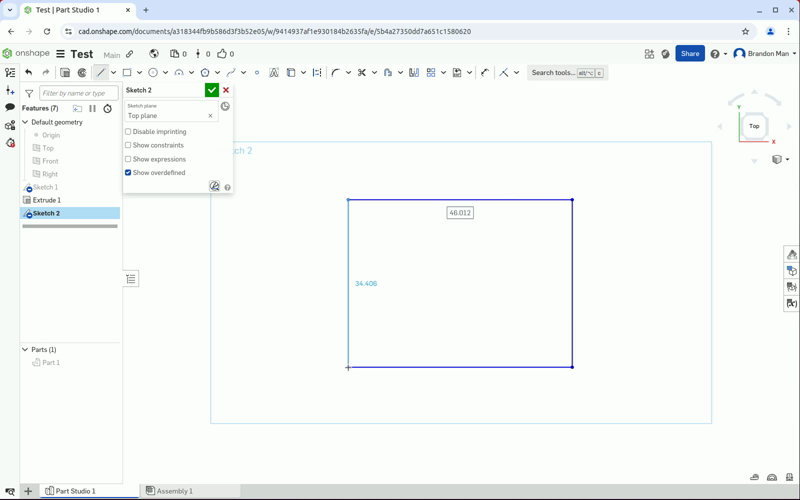
click(348, 367)
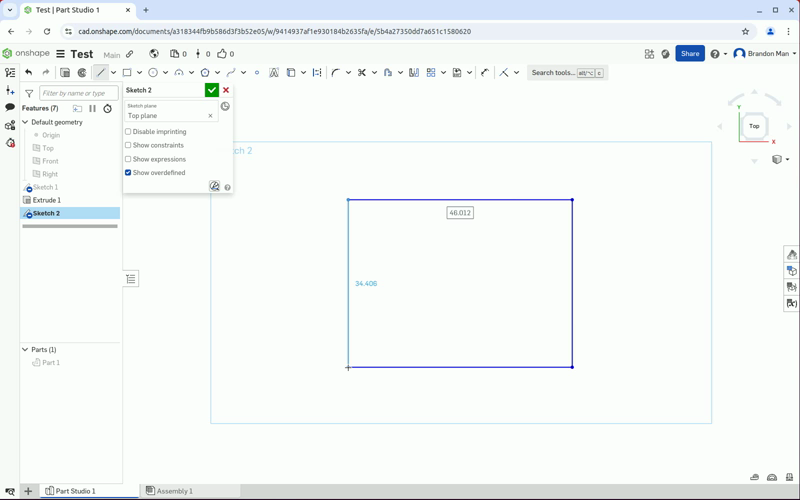
key(esc)
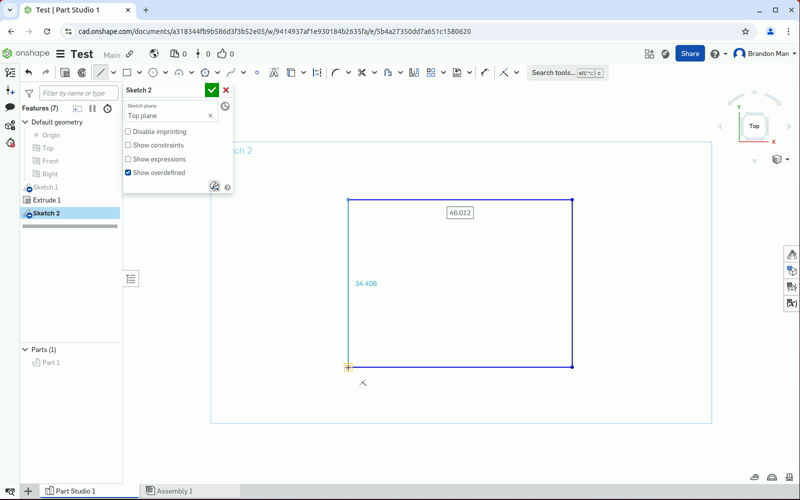
key(l)
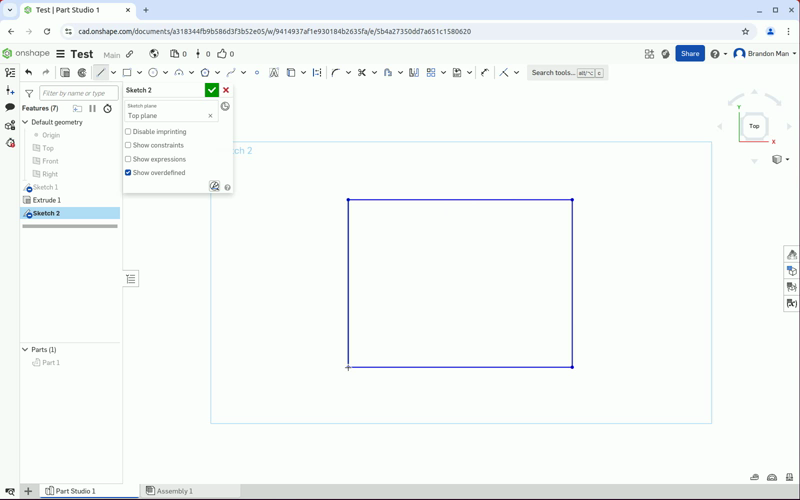
key_down(shift)
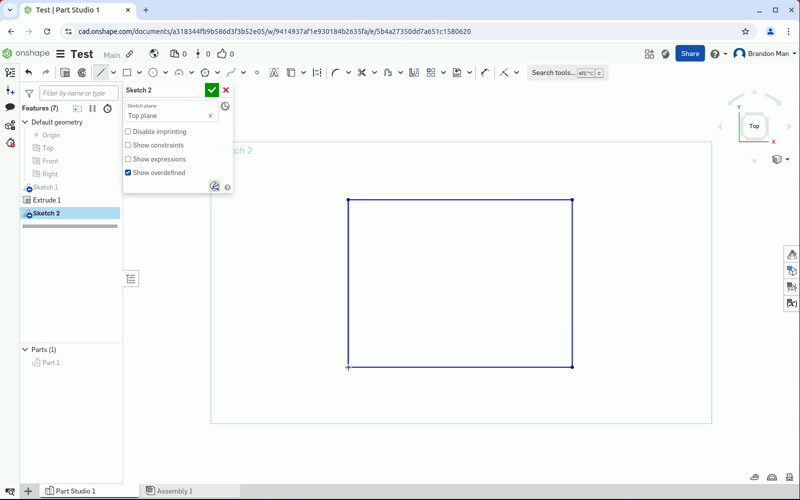
mouse_move(381, 341)
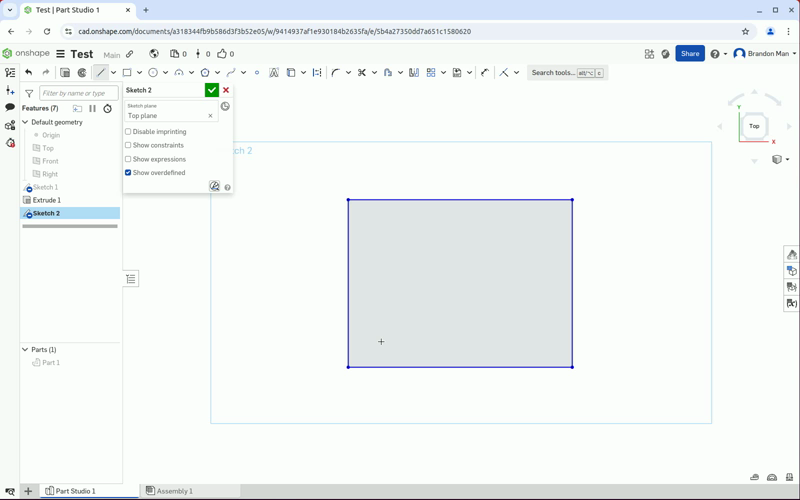
click(381, 341)
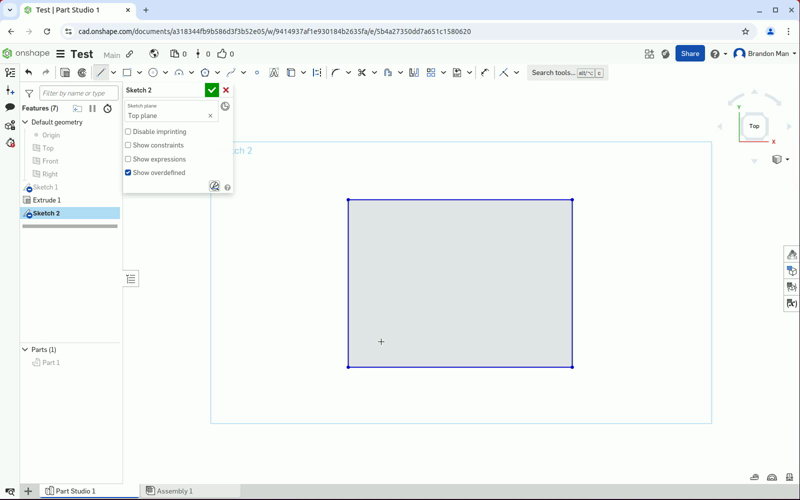
key_up(shift)
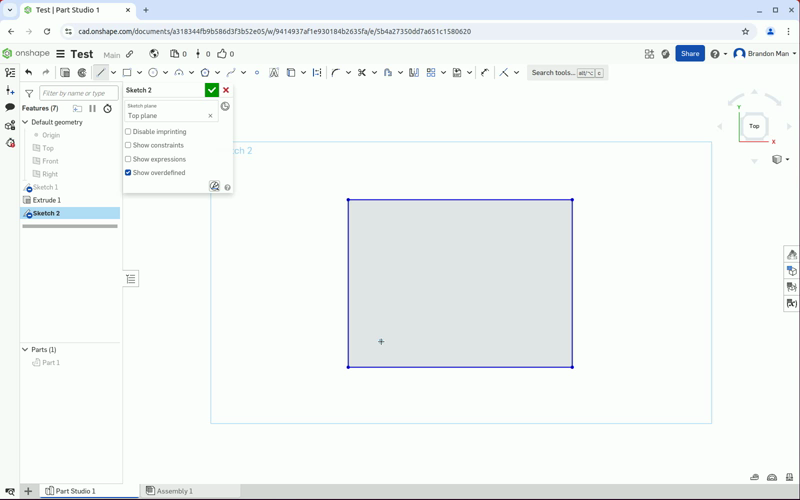
key_down(shift)
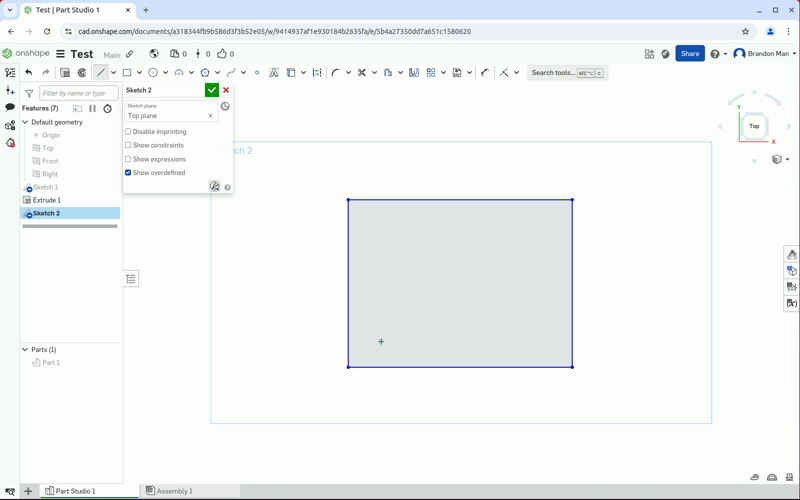
mouse_move(539, 341)
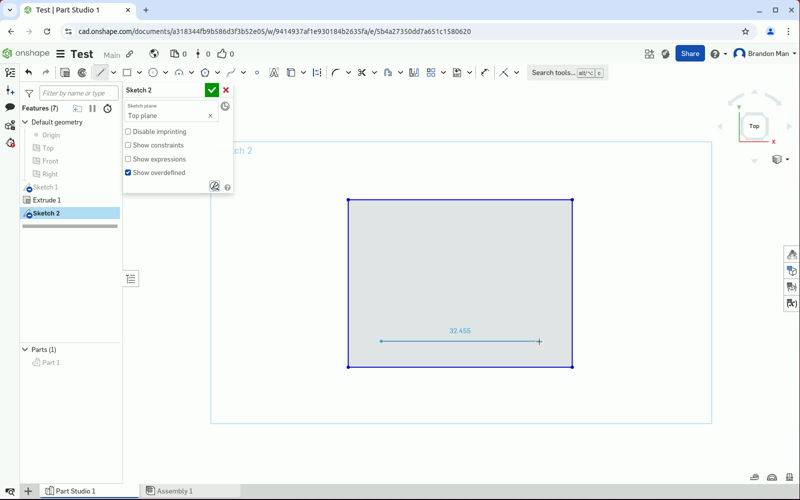
click(539, 341)
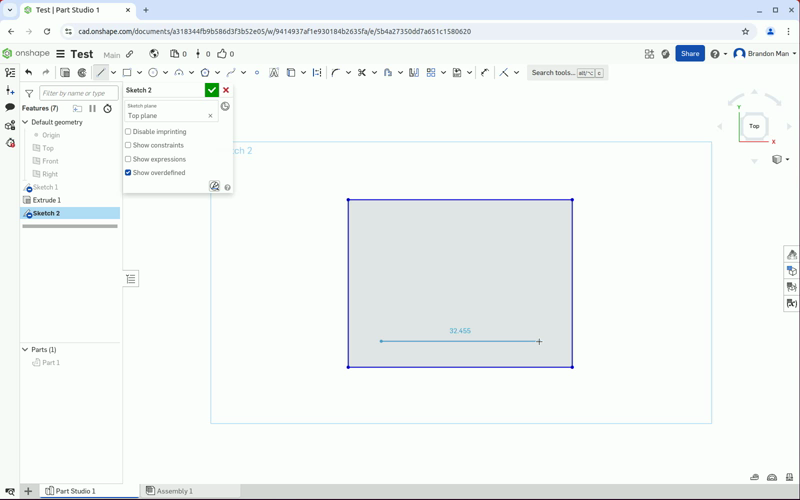
key_up(shift)
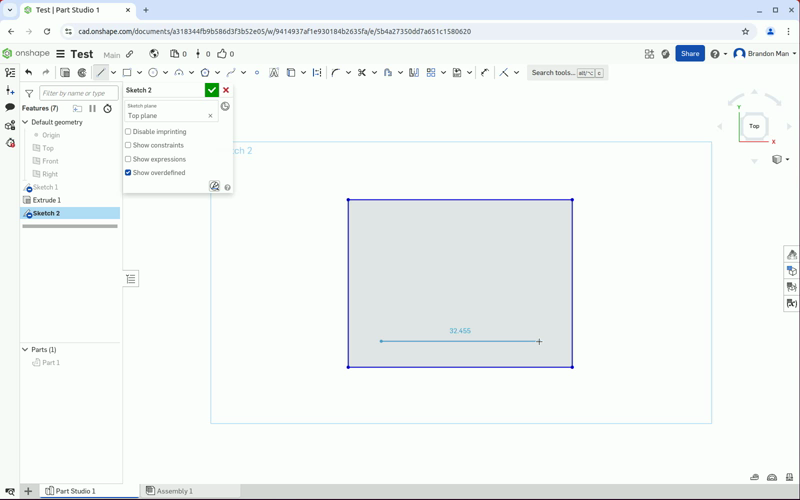
key_down(shift)
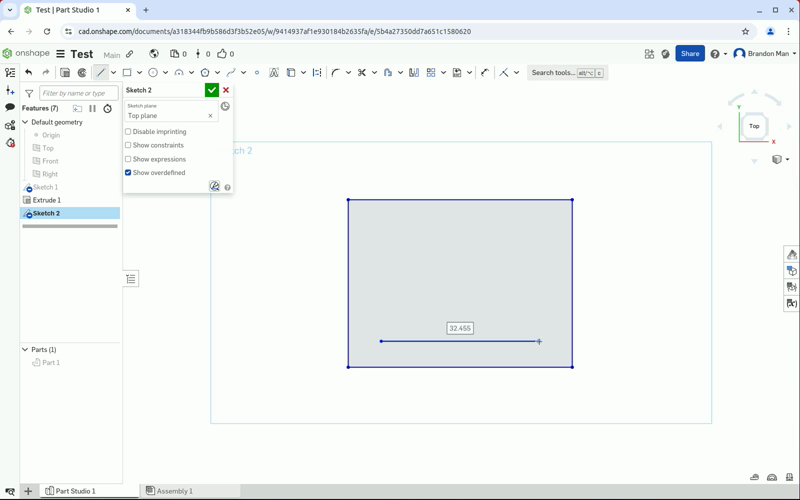
mouse_move(539, 223)
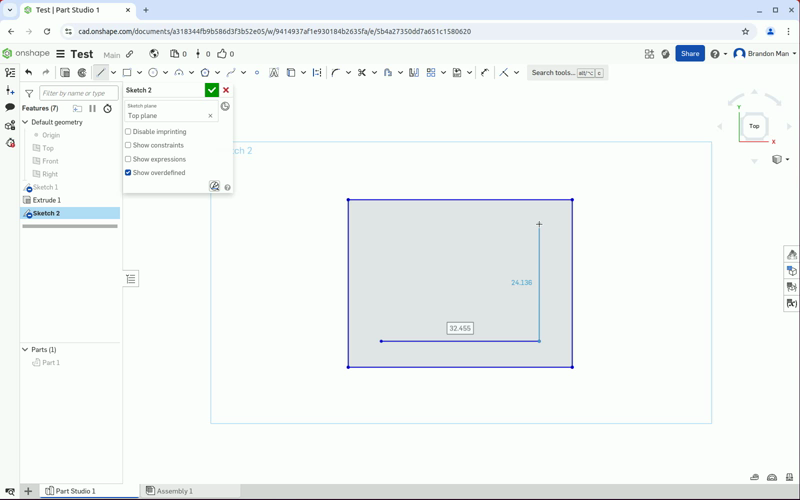
click(539, 223)
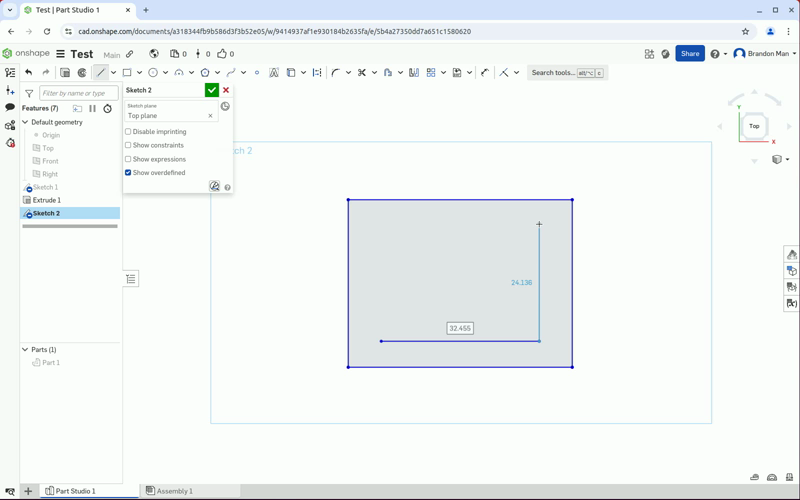
key_up(shift)
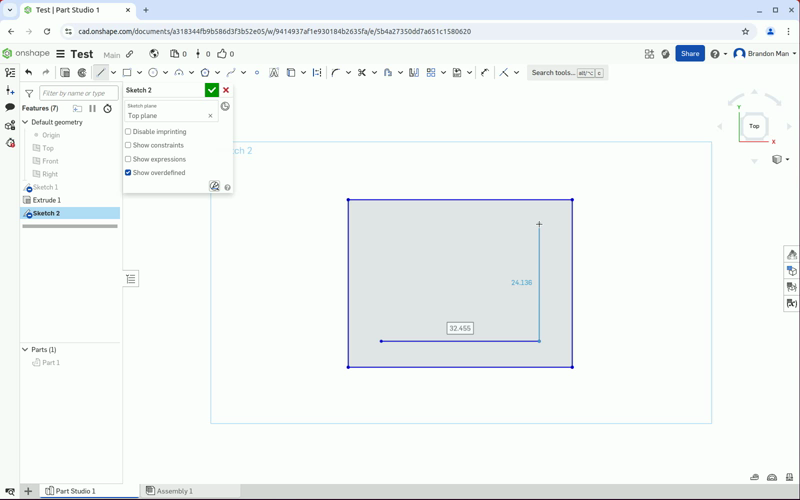
key_down(shift)
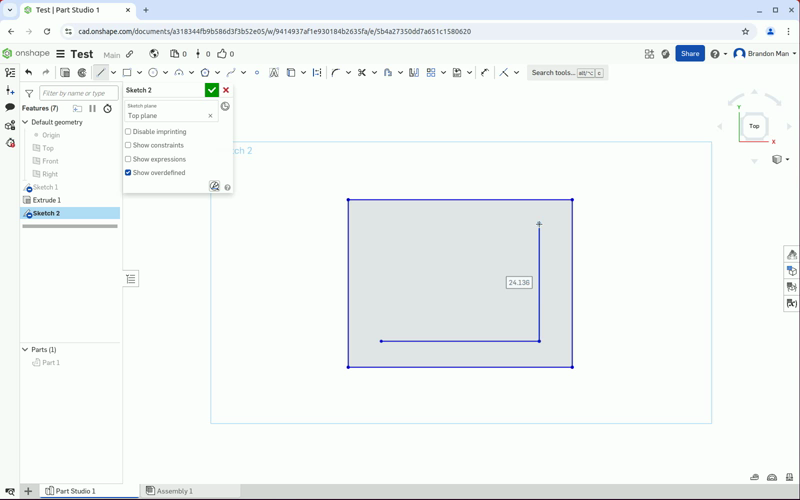
mouse_move(381, 223)
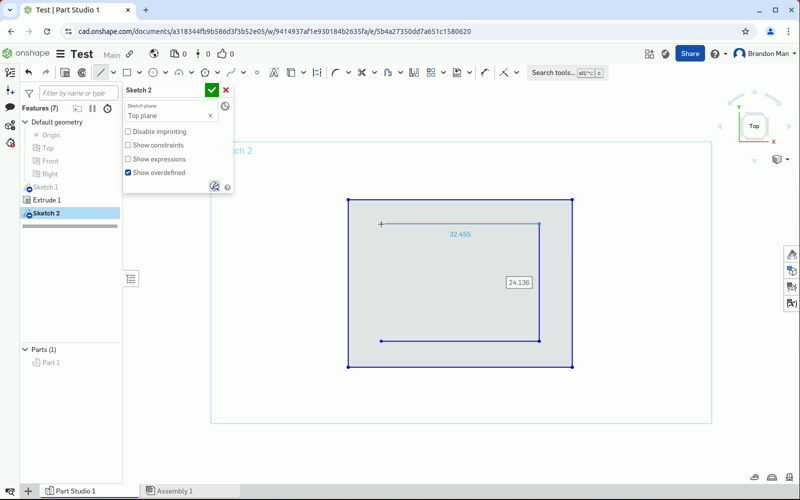
click(381, 223)
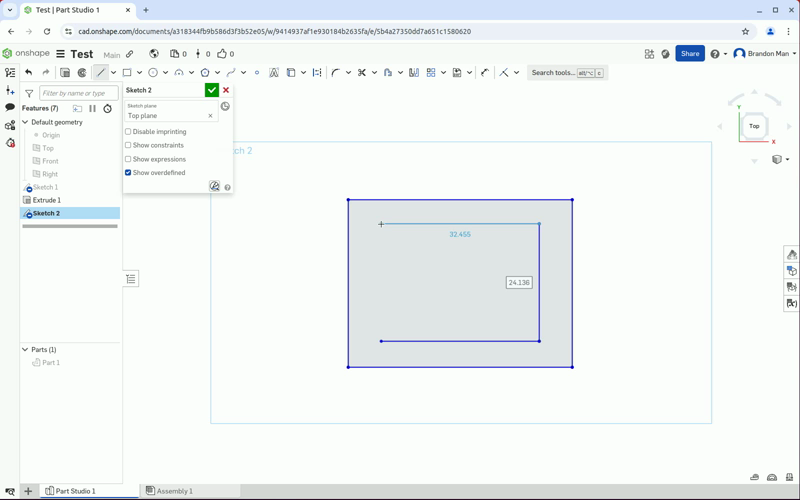
key_up(shift)
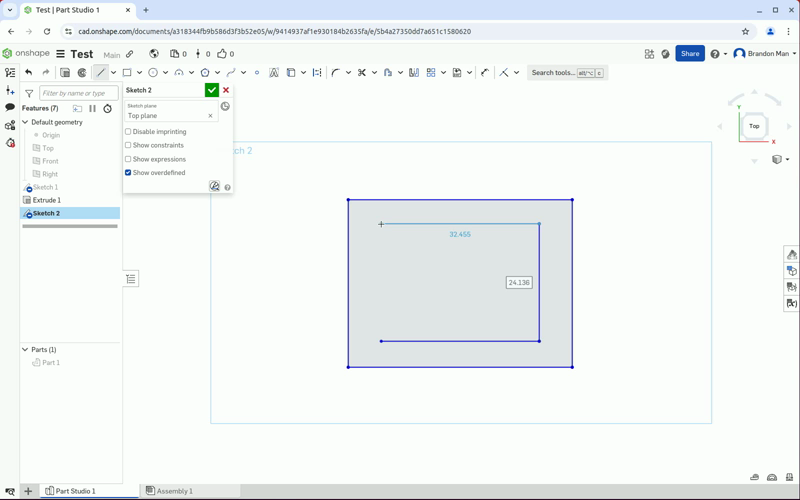
key_down(shift)
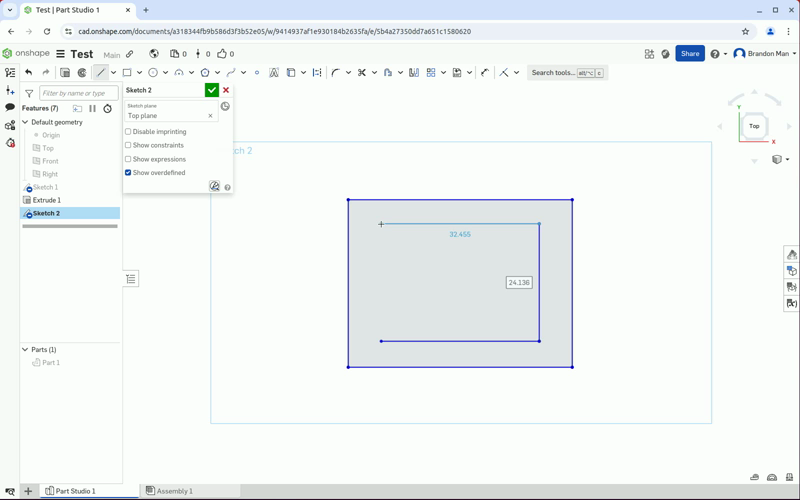
mouse_move(381, 341)
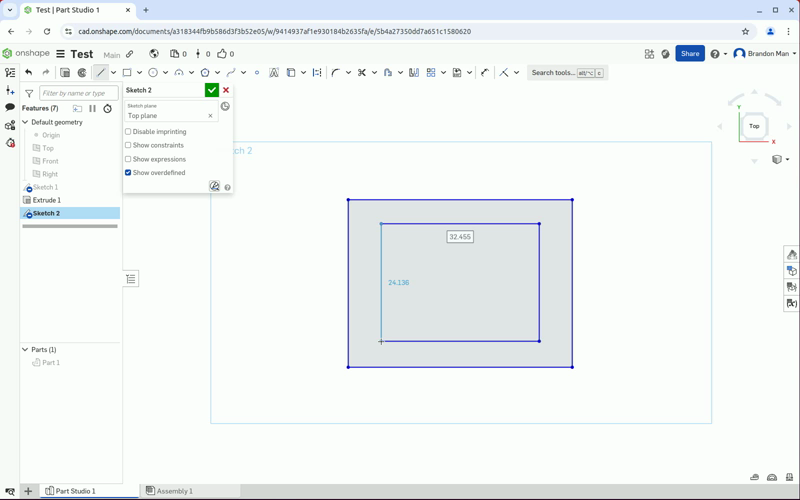
key_up(shift)
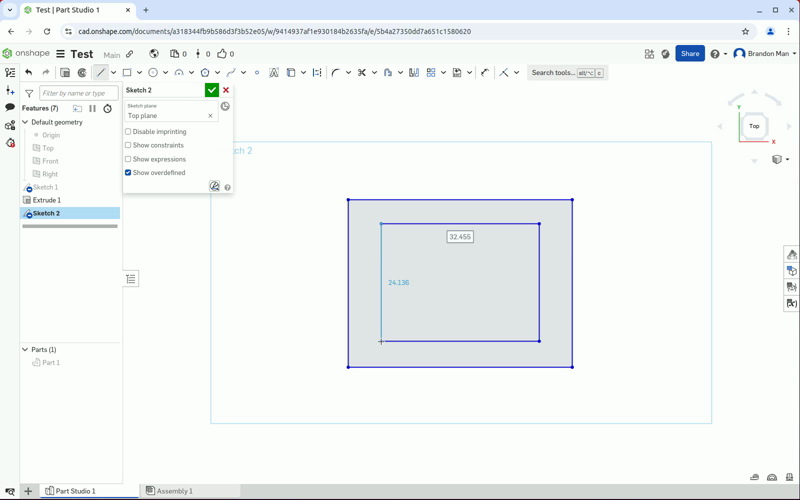
click(381, 341)
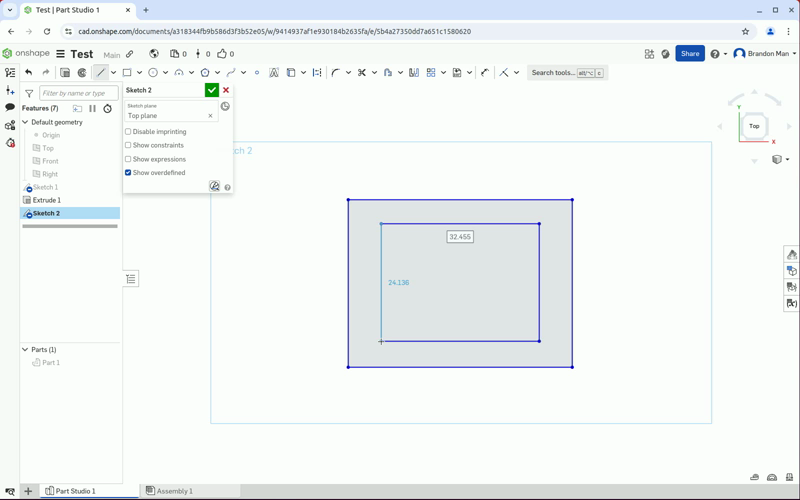
key(esc)
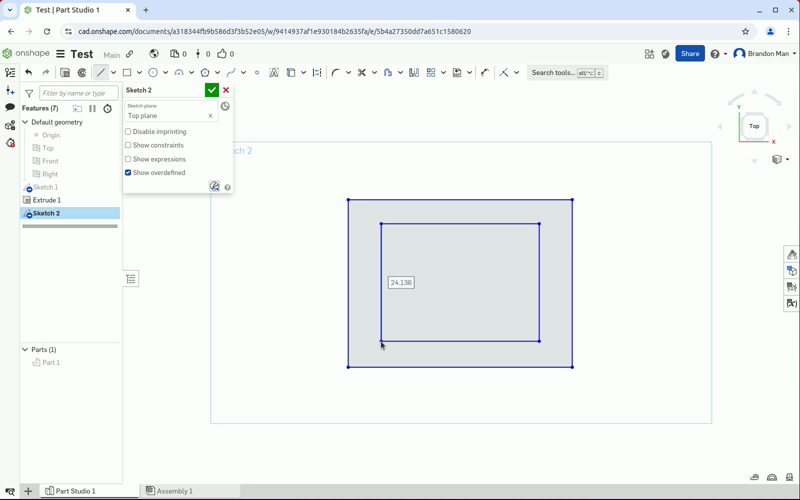
mouse_move(367, 225)
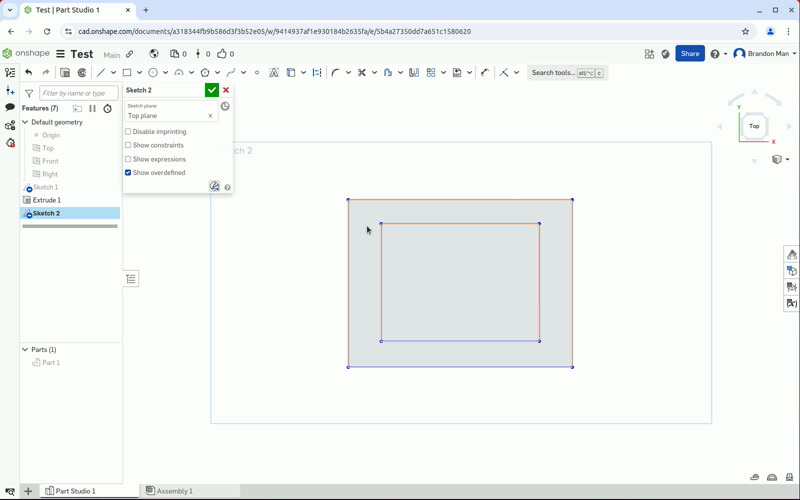
click(367, 225)
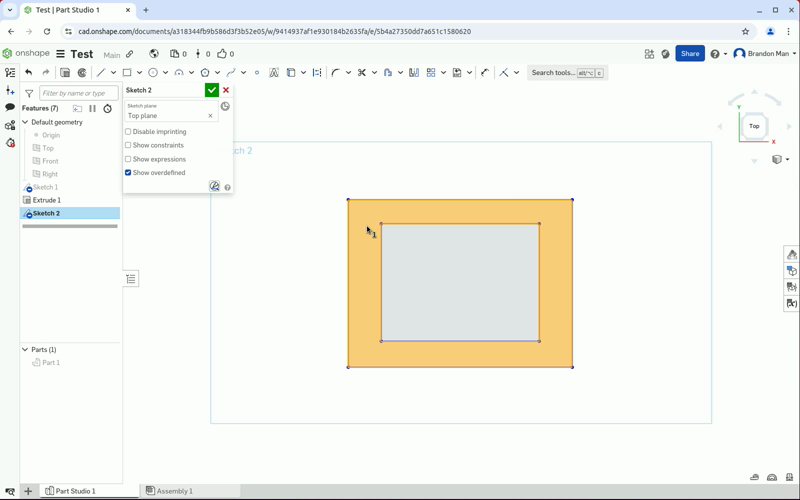
mouse_move(73, 352)
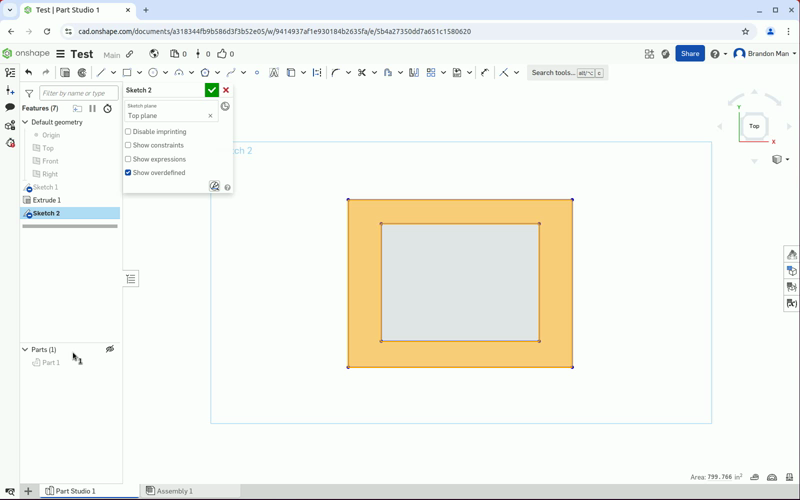
key(shift+y)
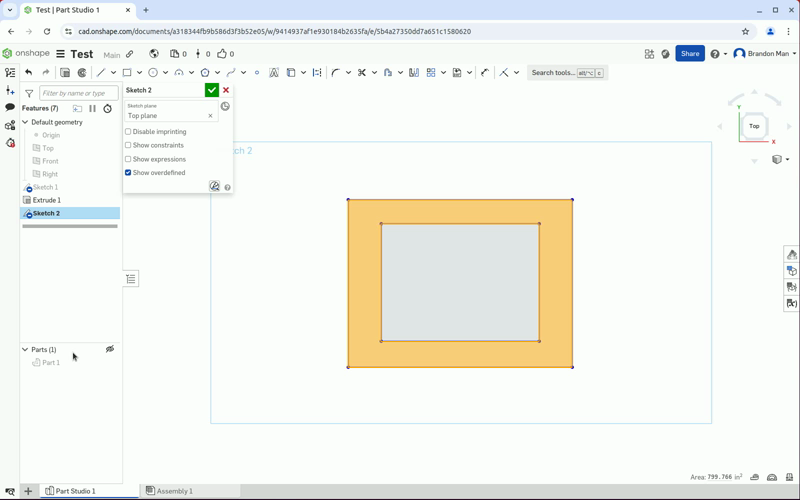
key(shift+e)
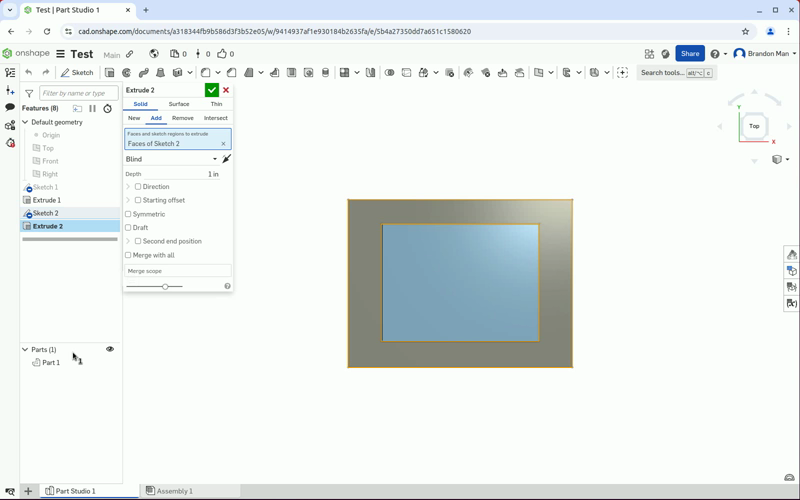
mouse_move(143, 106)
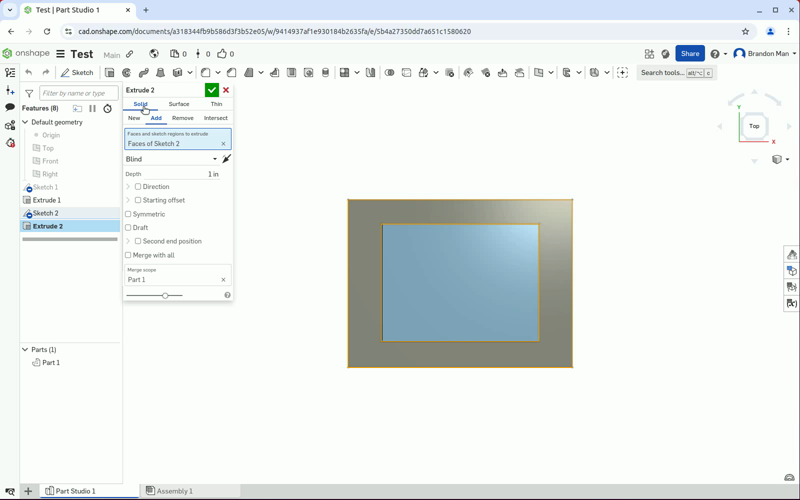
click(143, 106)
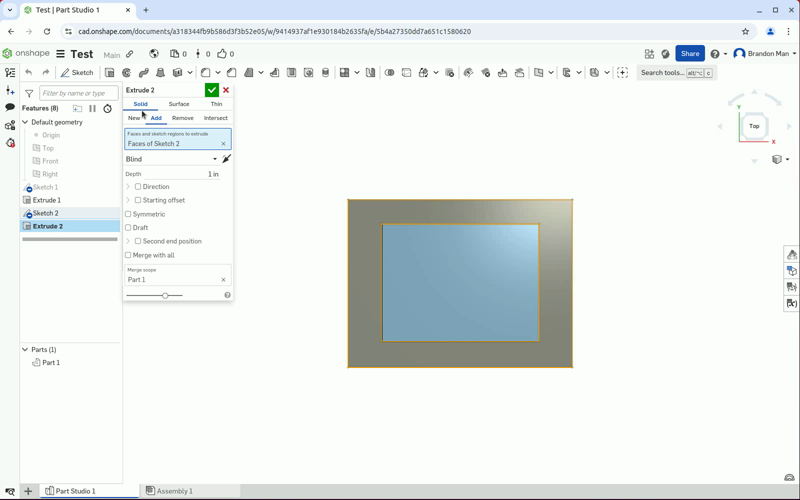
mouse_move(137, 120)
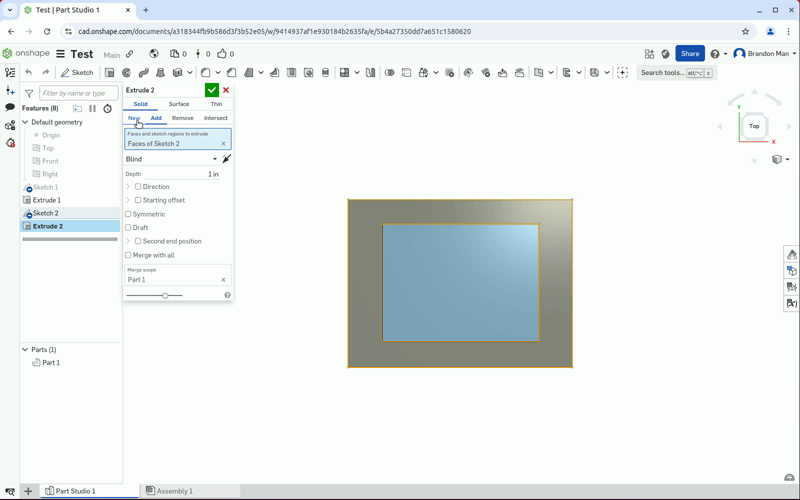
click(137, 120)
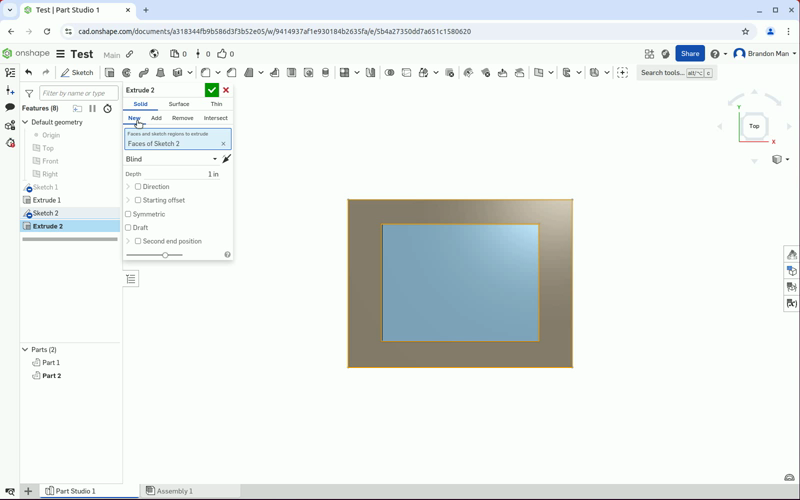
key(tab, 4)
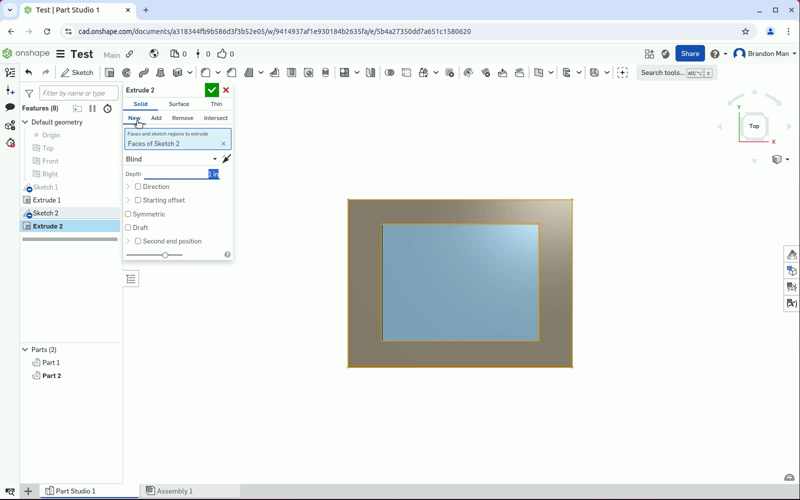
text(1.444)
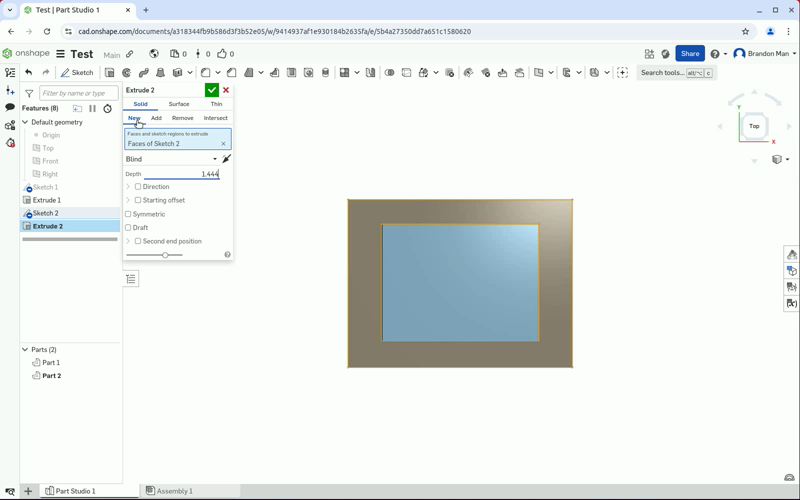
key(enter)
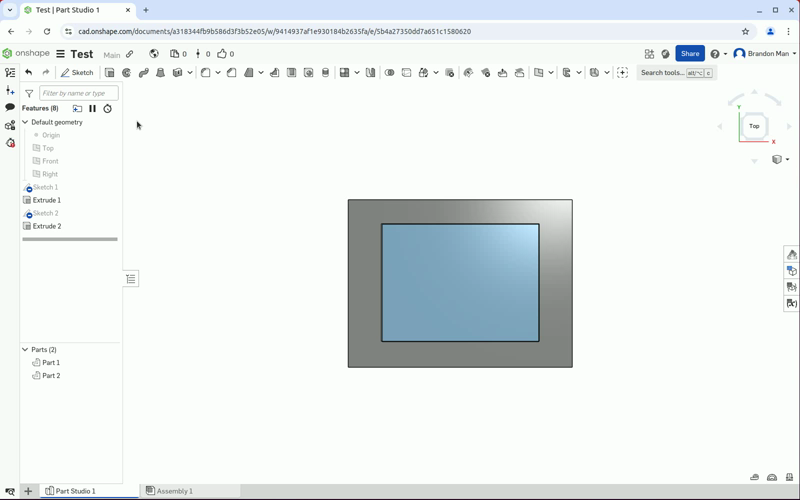
key(shift+h)
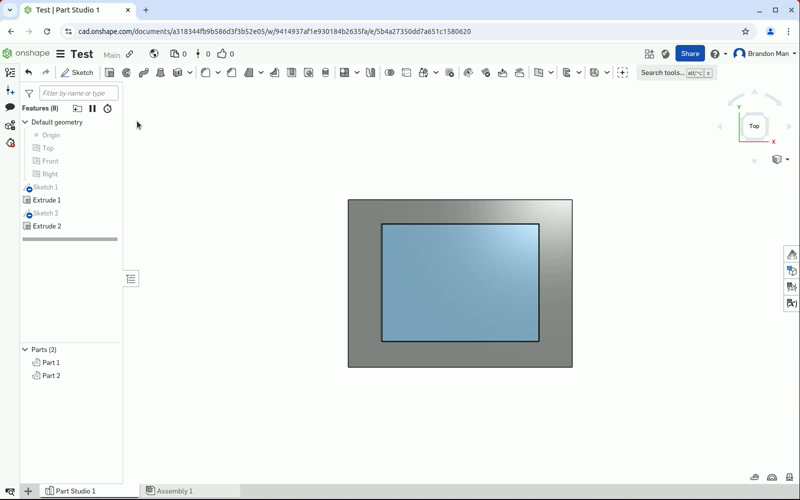
key(shift+h)
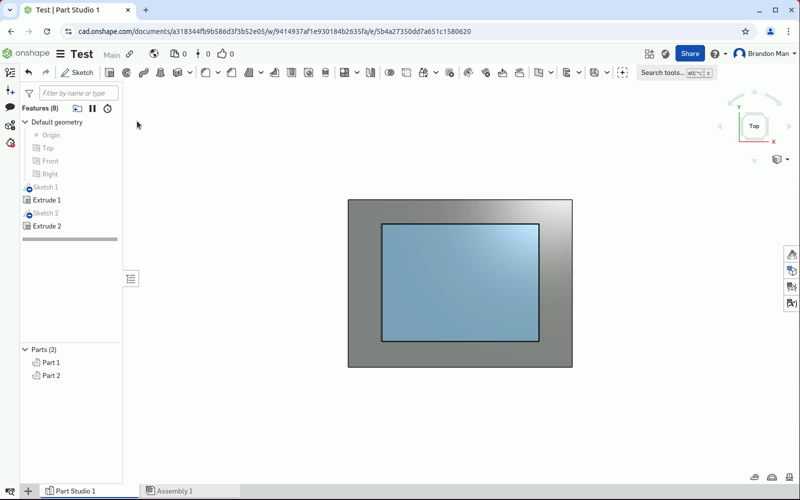
mouse_move(73, 189)
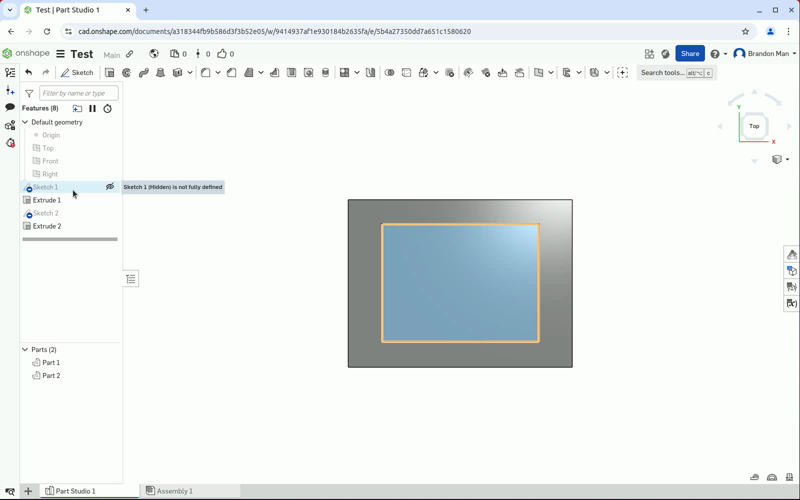
click(73, 189)
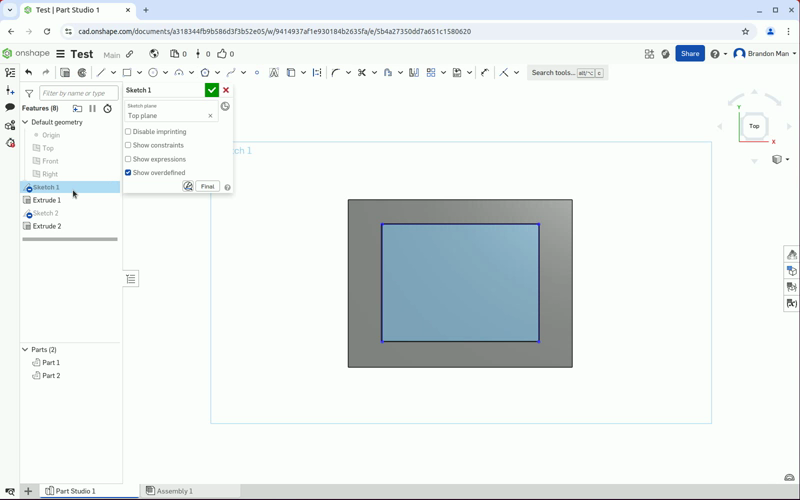
mouse_move(229, 92)
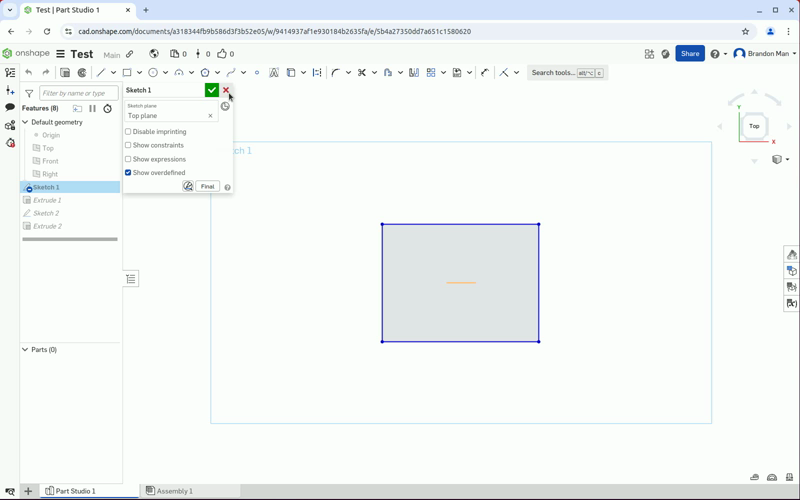
click(229, 92)
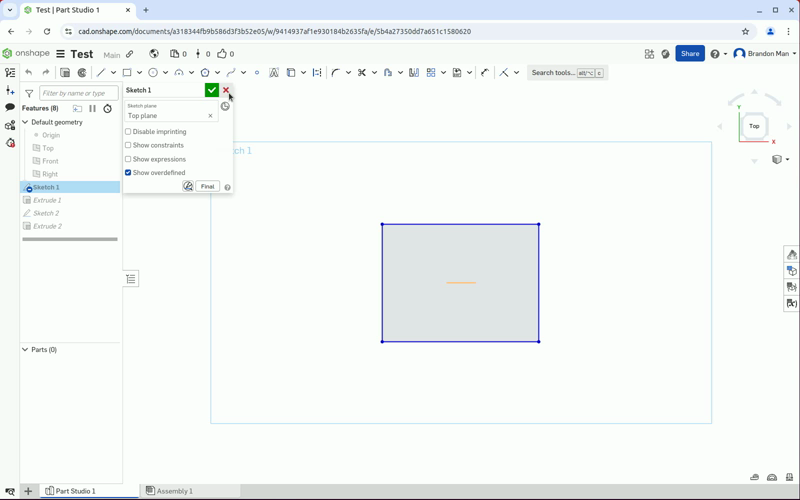
key(shift+s)
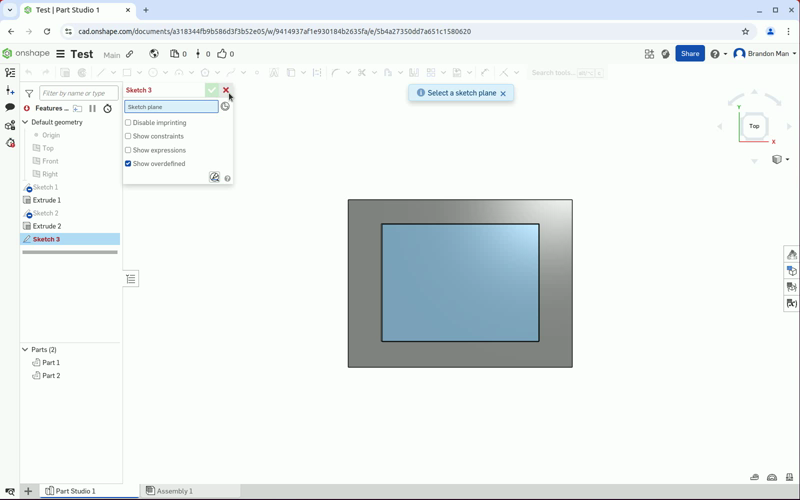
mouse_move(73, 150)
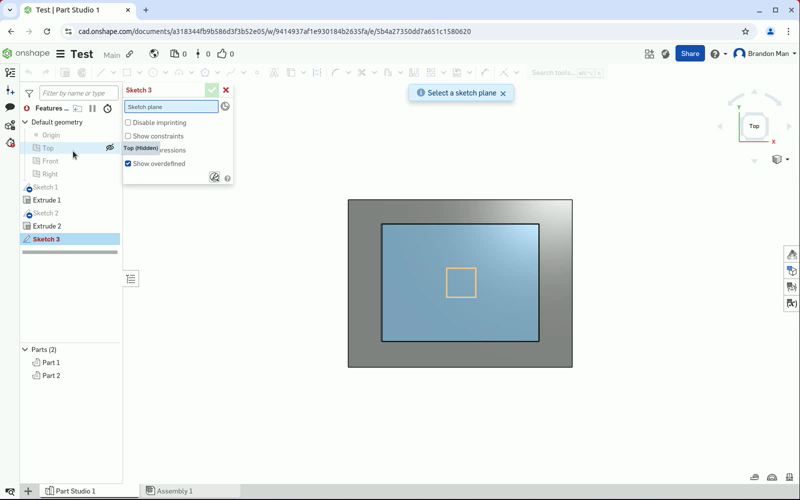
click(73, 150)
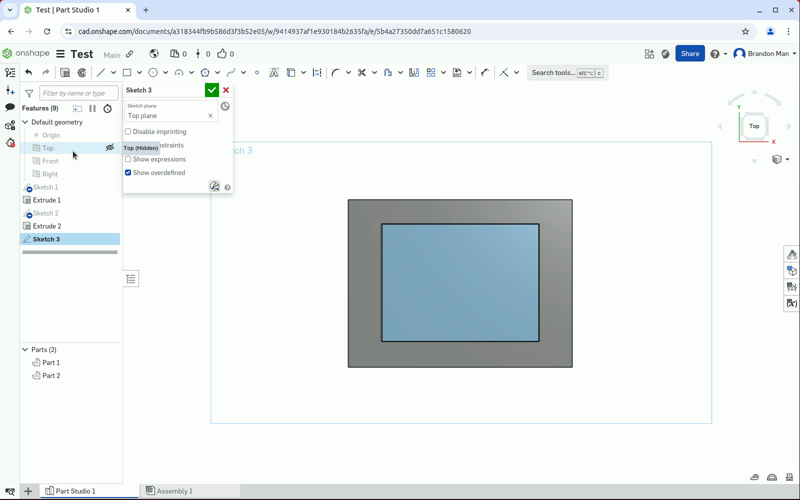
mouse_move(73, 352)
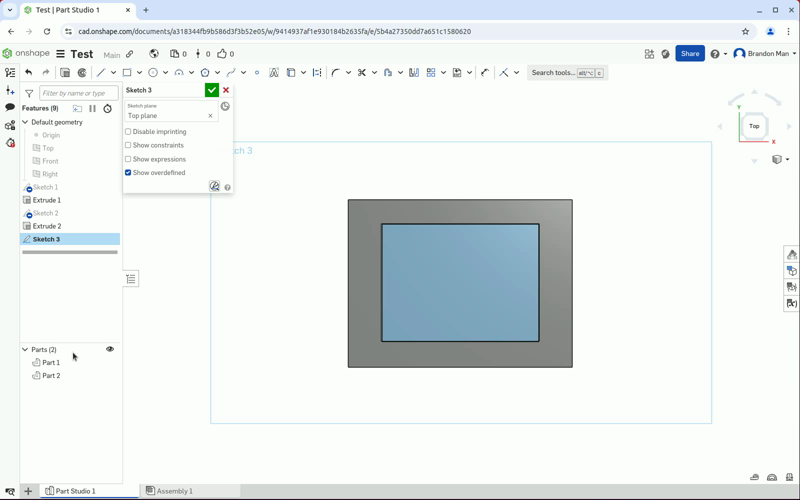
key(y)
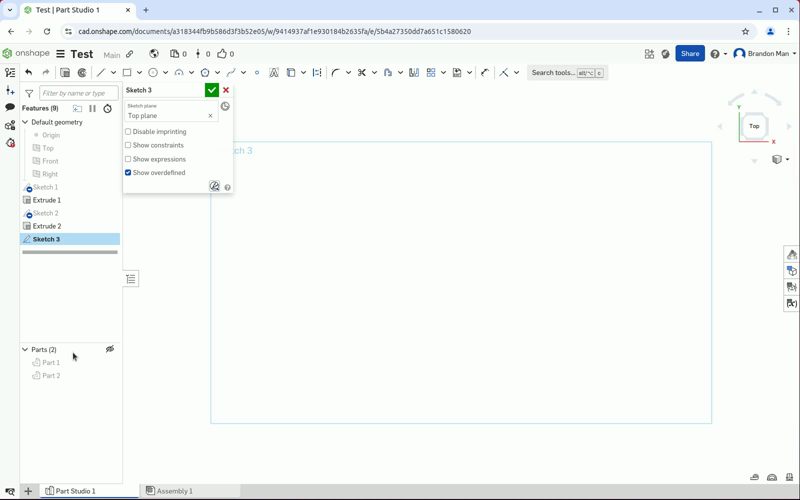
key(l)
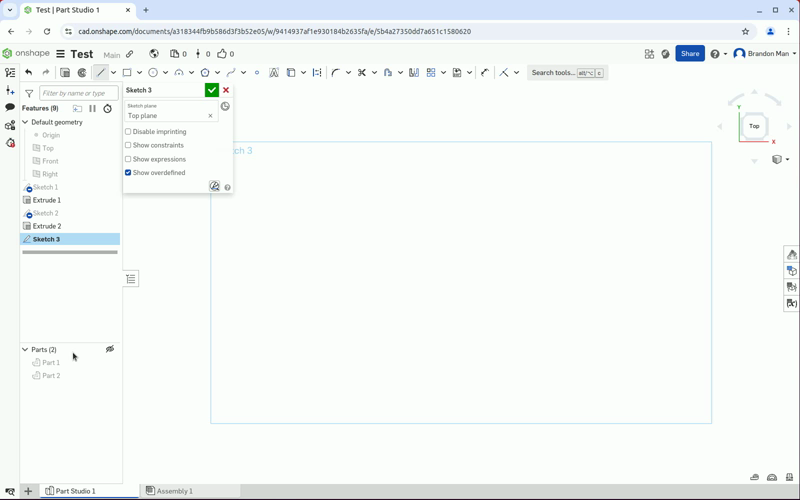
key_down(shift)
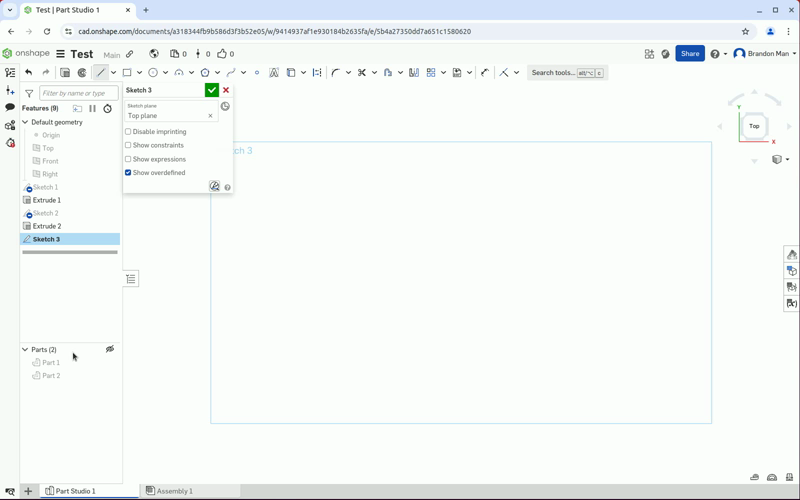
mouse_move(382, 341)
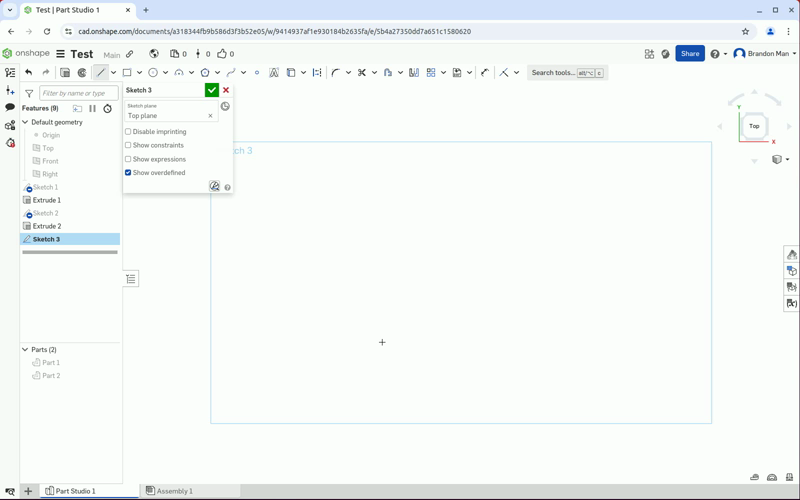
click(382, 341)
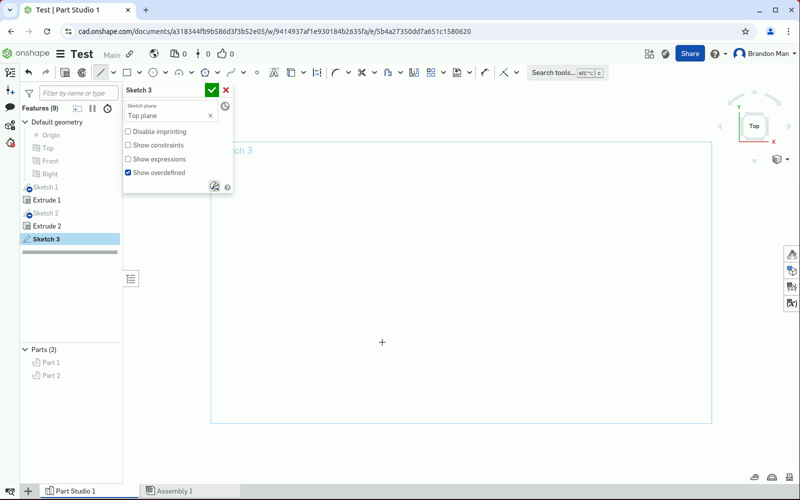
key_up(shift)
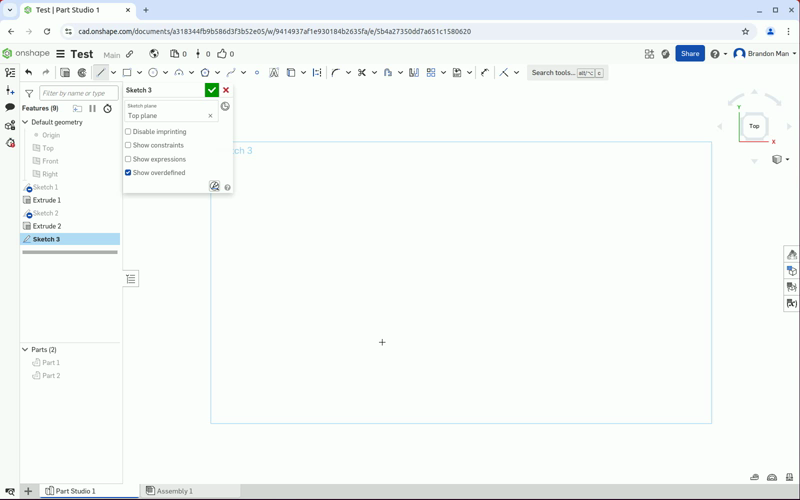
key_down(shift)
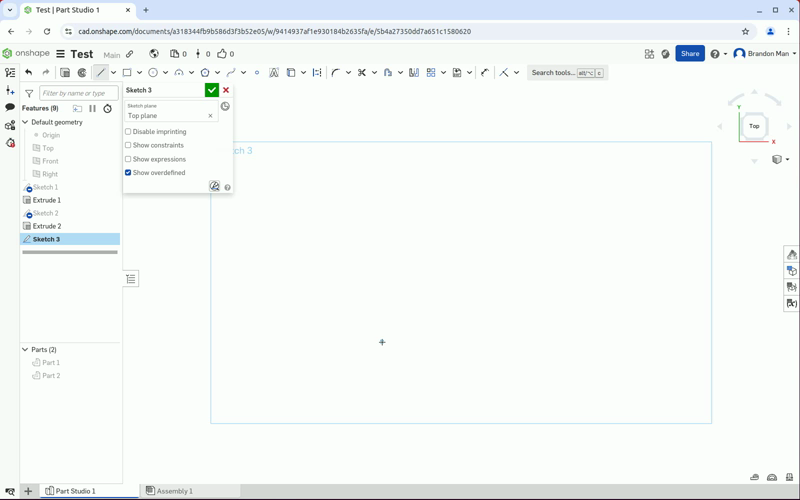
mouse_move(538, 341)
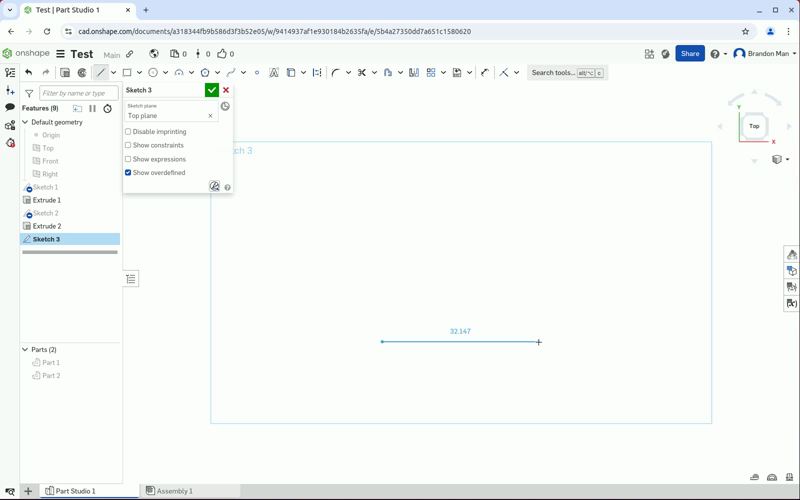
click(538, 341)
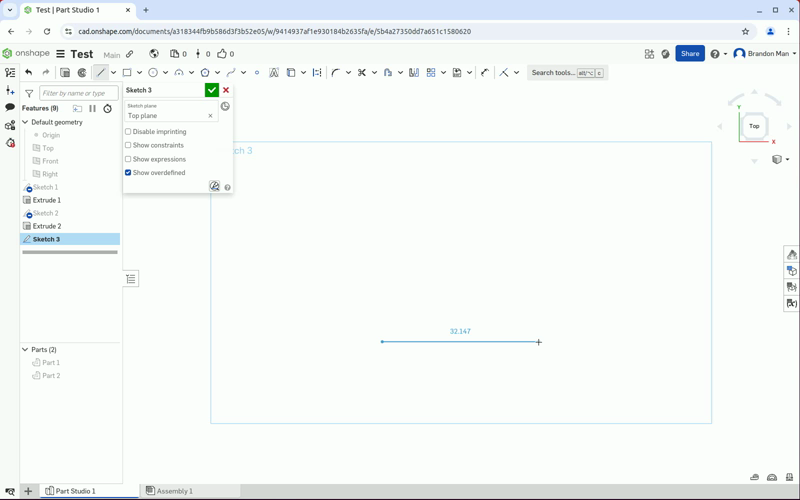
key_up(shift)
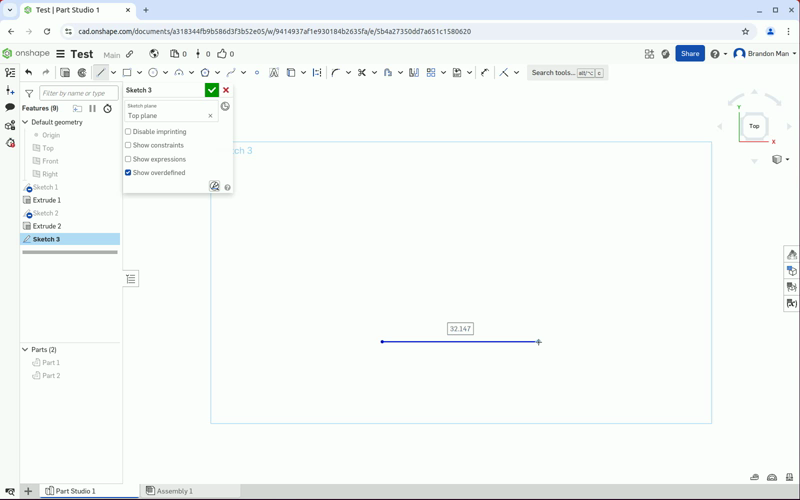
key_down(shift)
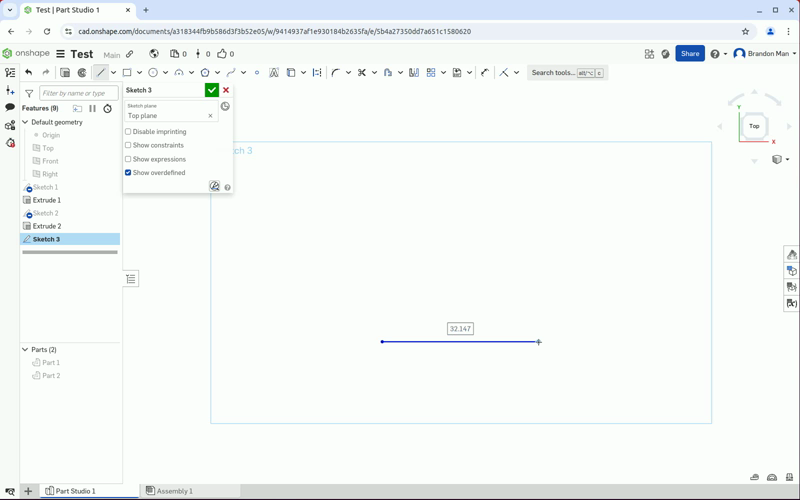
mouse_move(538, 224)
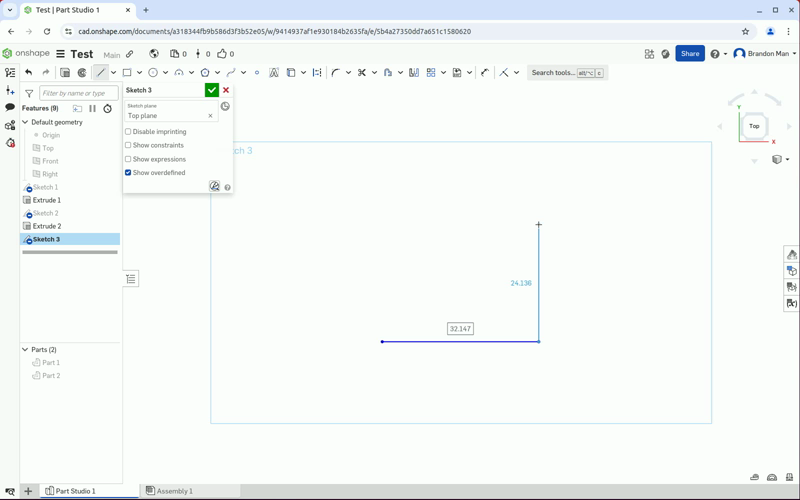
click(538, 224)
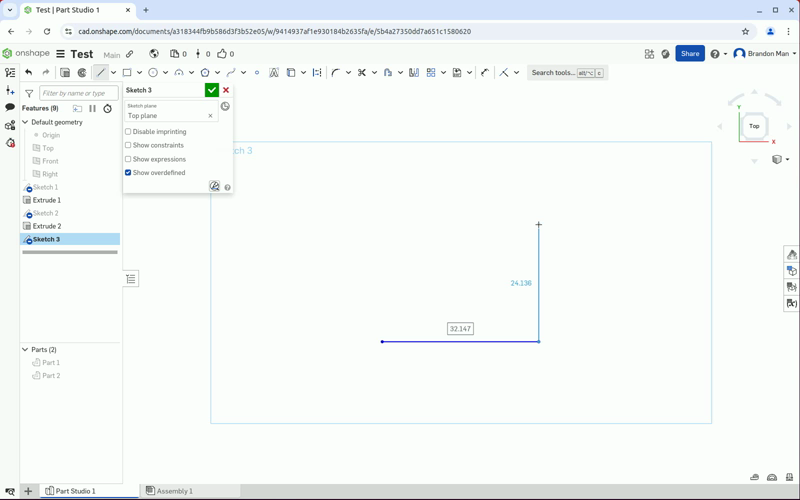
key_up(shift)
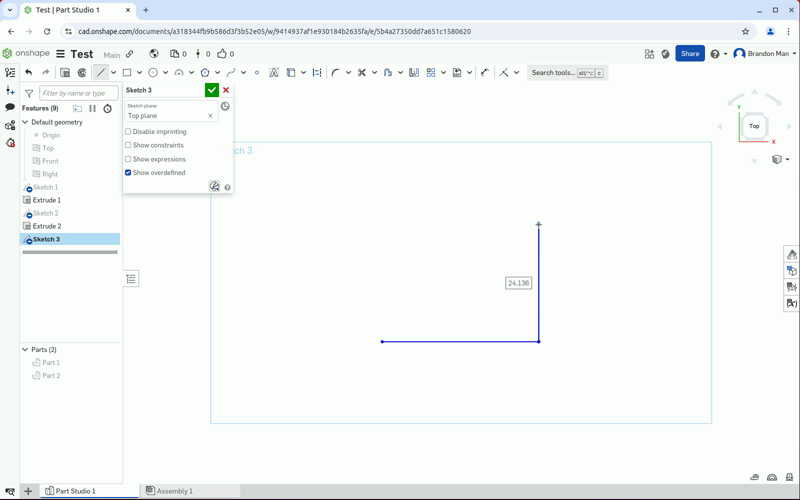
key_down(shift)
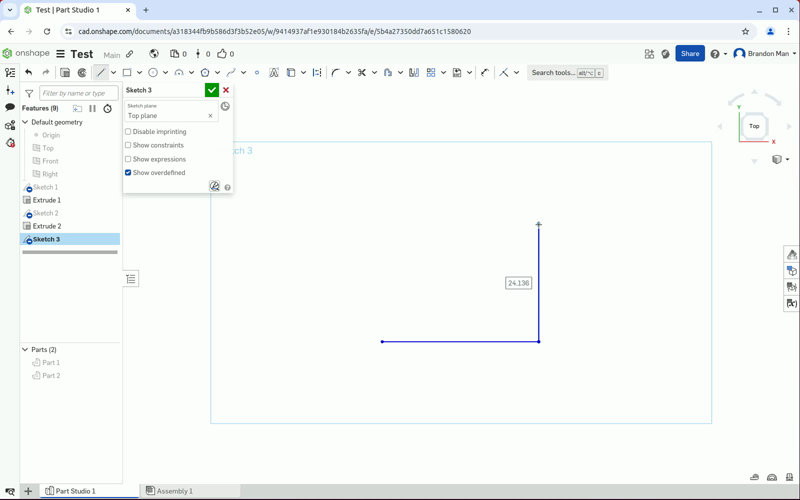
mouse_move(382, 224)
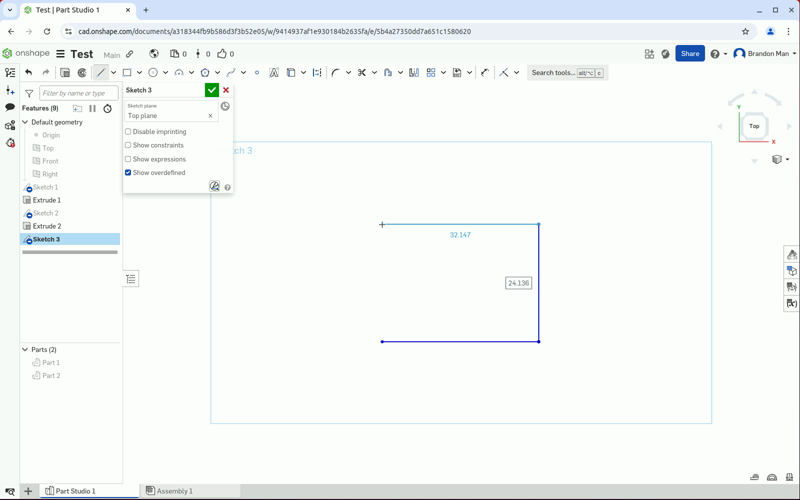
click(382, 224)
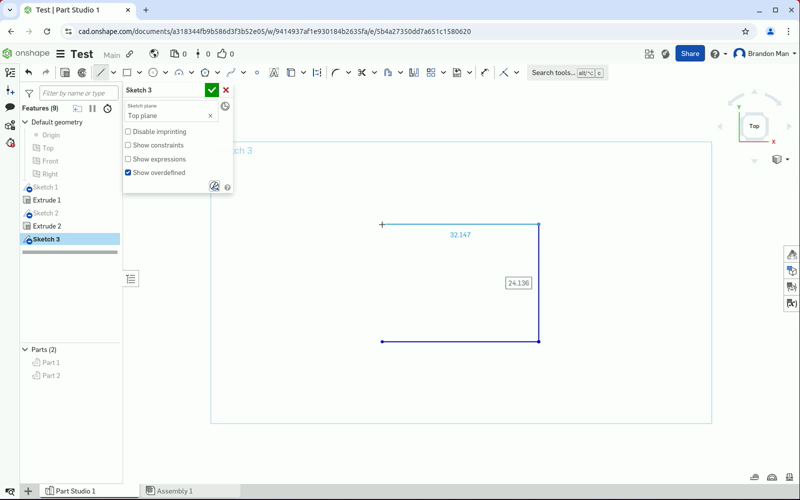
key_up(shift)
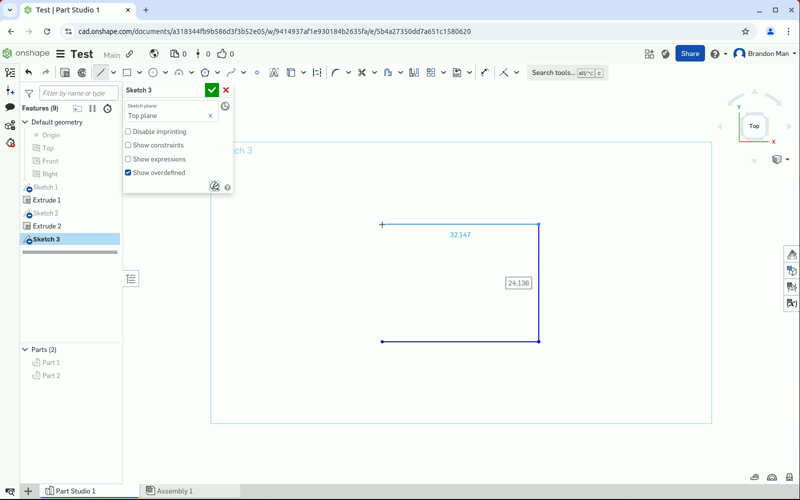
key_down(shift)
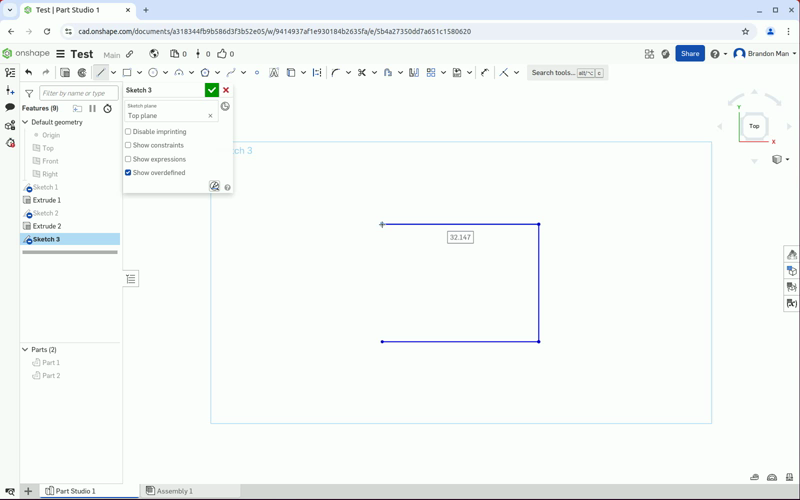
mouse_move(382, 341)
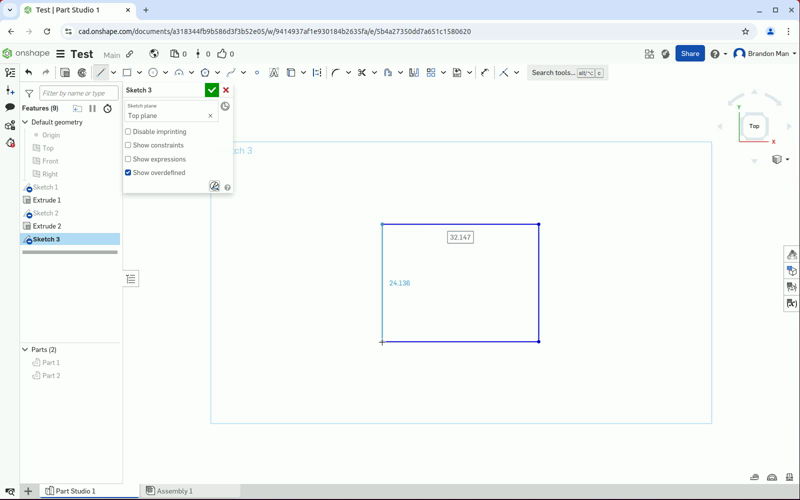
key_up(shift)
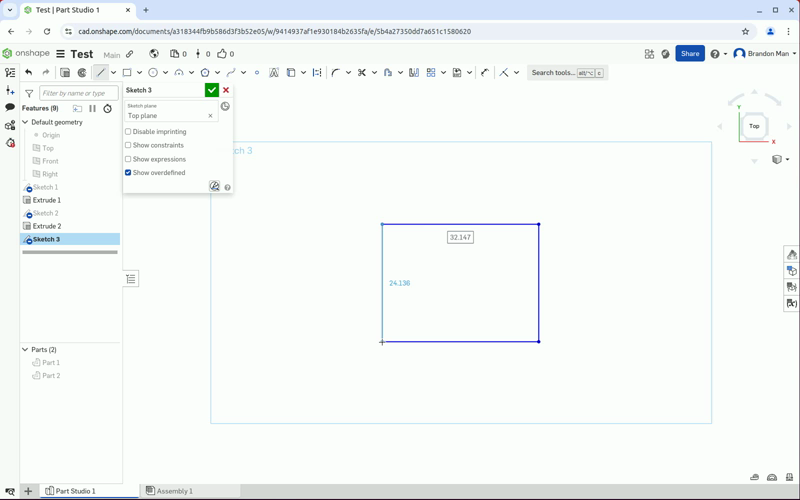
click(382, 341)
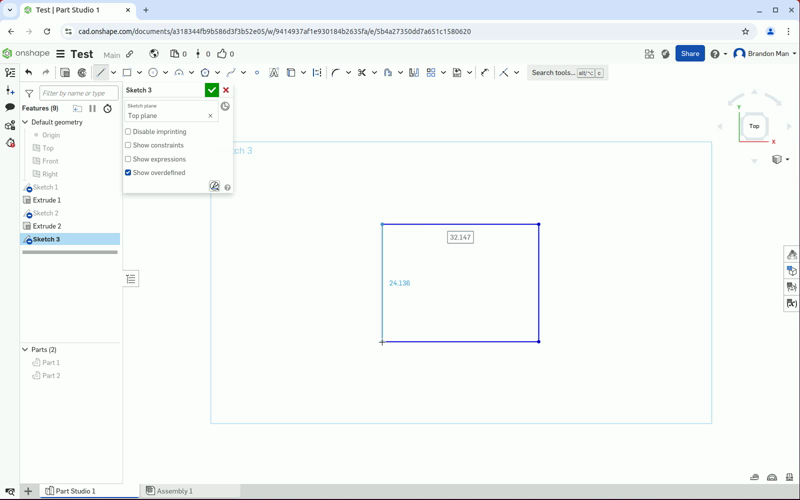
key(esc)
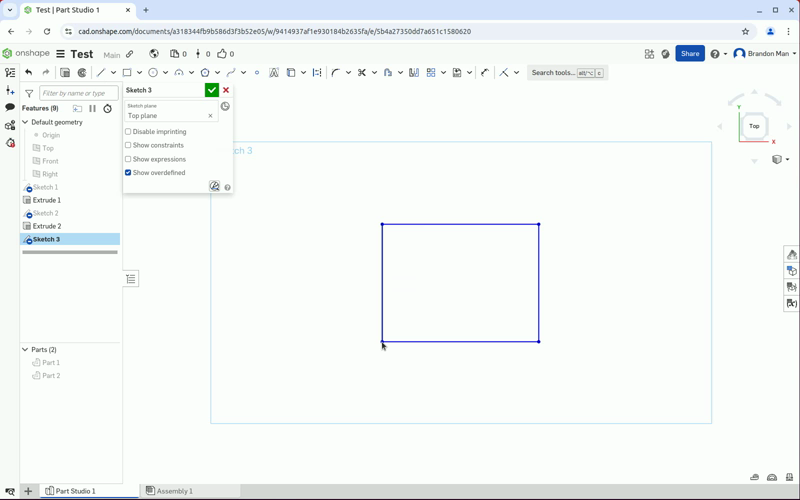
mouse_move(440, 304)
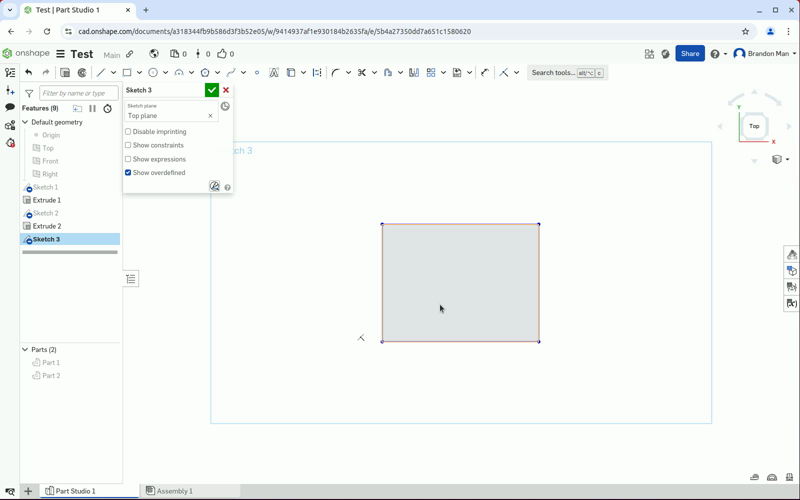
click(440, 304)
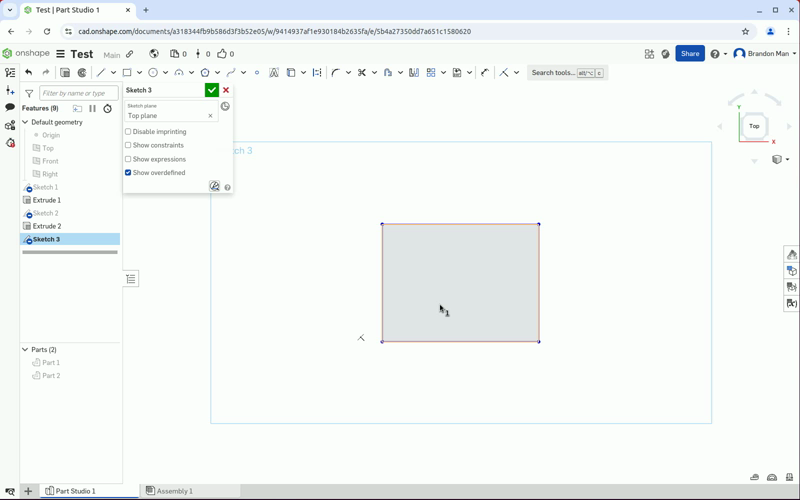
mouse_move(73, 352)
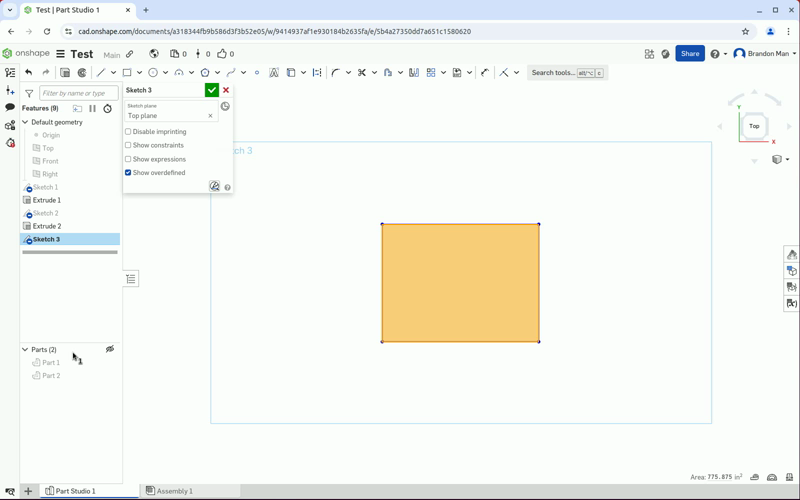
key(shift+y)
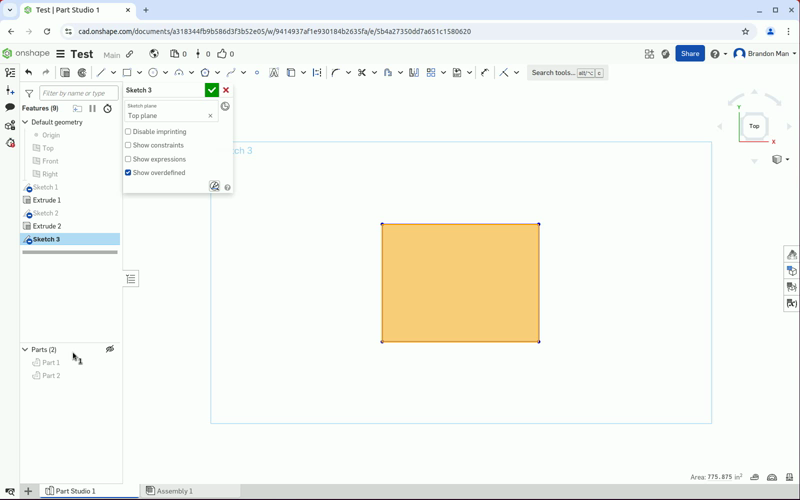
key(shift+e)
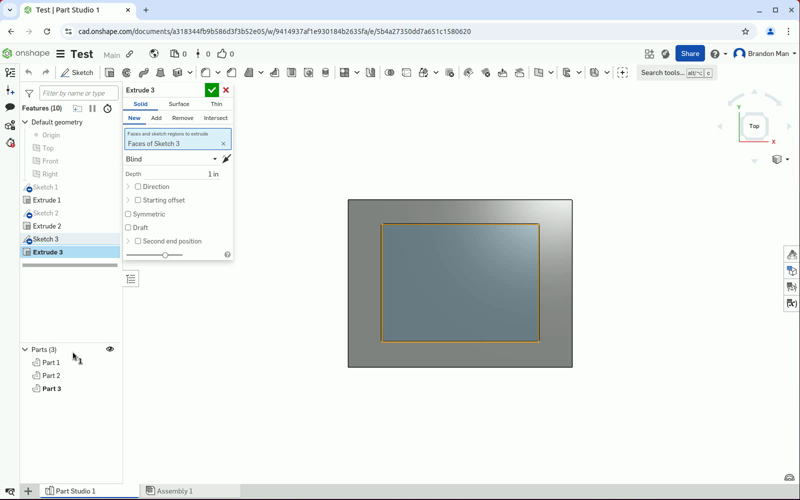
mouse_move(143, 106)
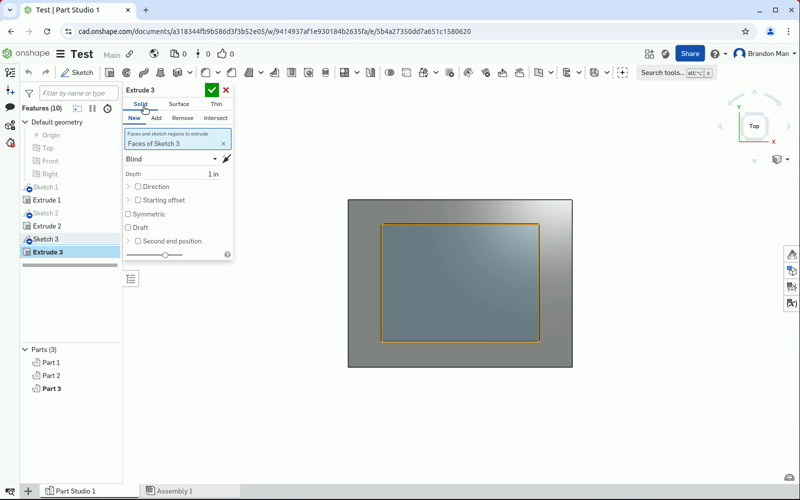
click(143, 106)
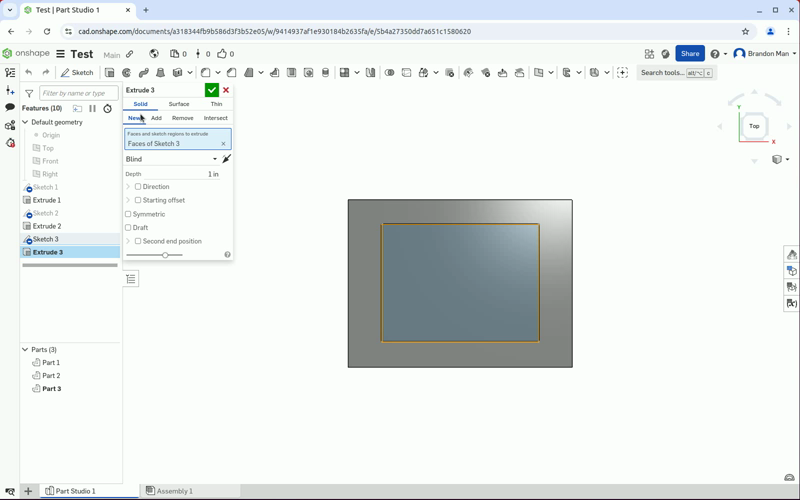
mouse_move(137, 120)
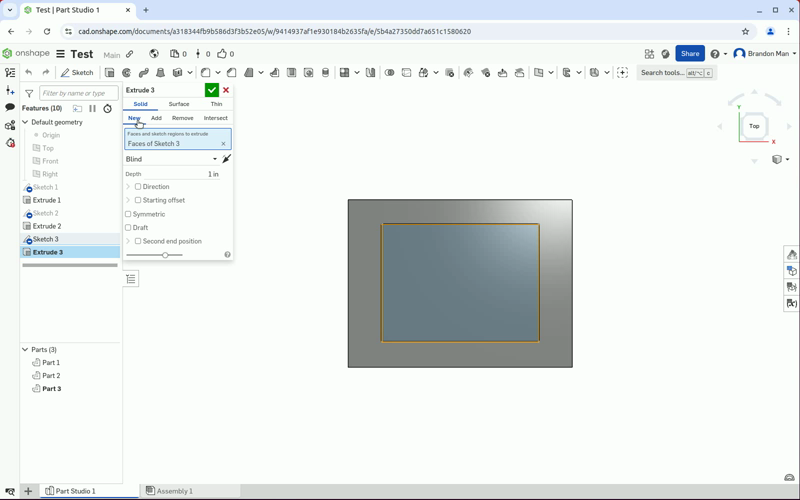
click(137, 120)
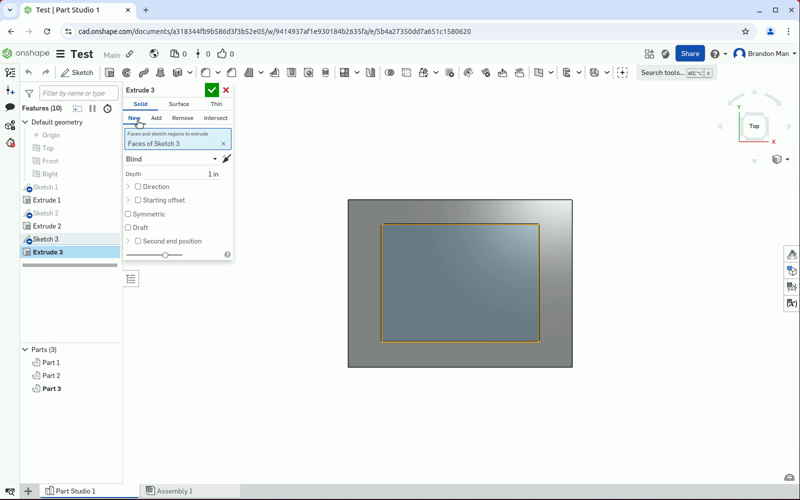
key(tab, 4)
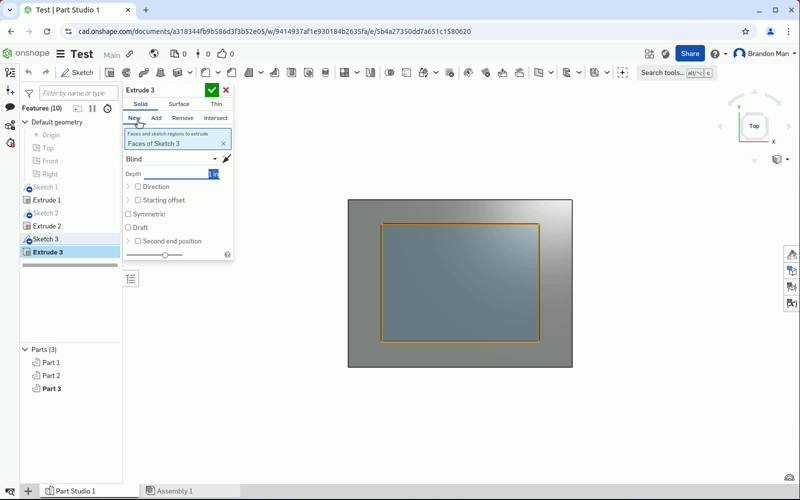
text(7.221)
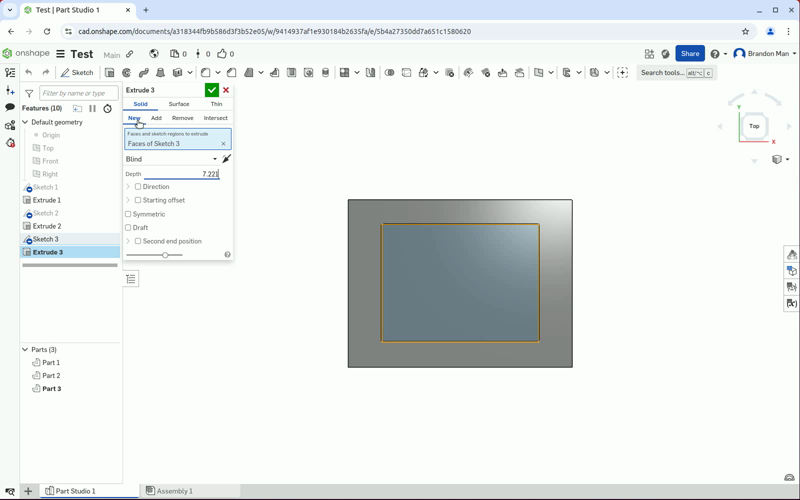
key(enter)
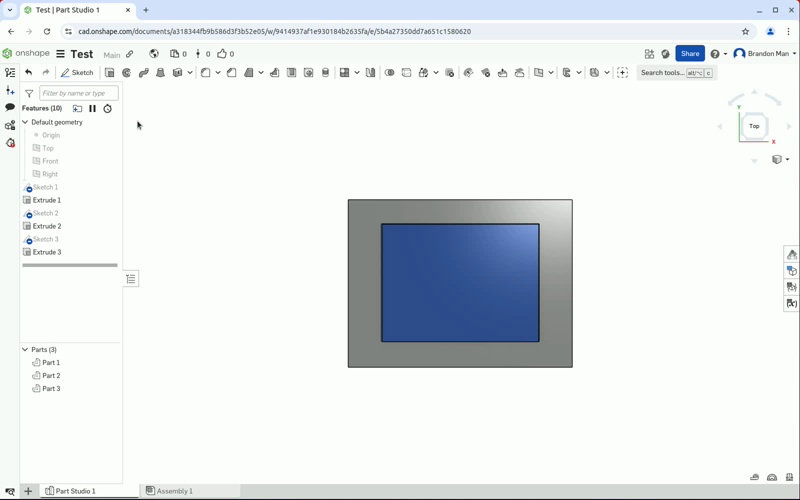
key(shift+h)
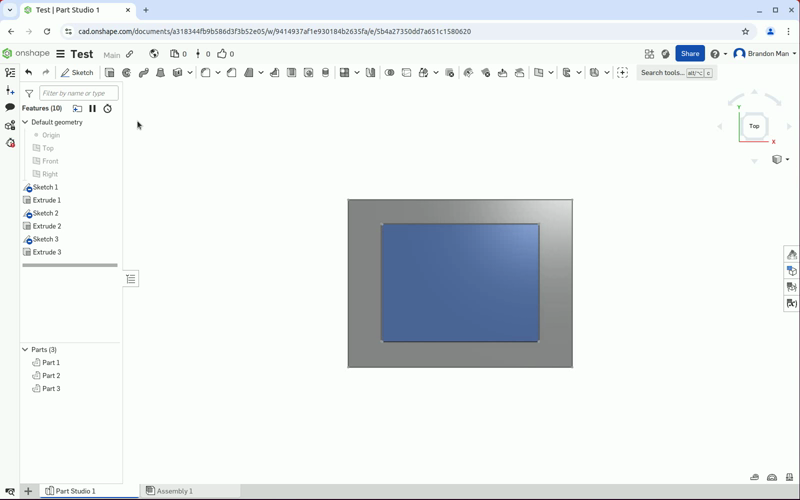
key(shift+h)
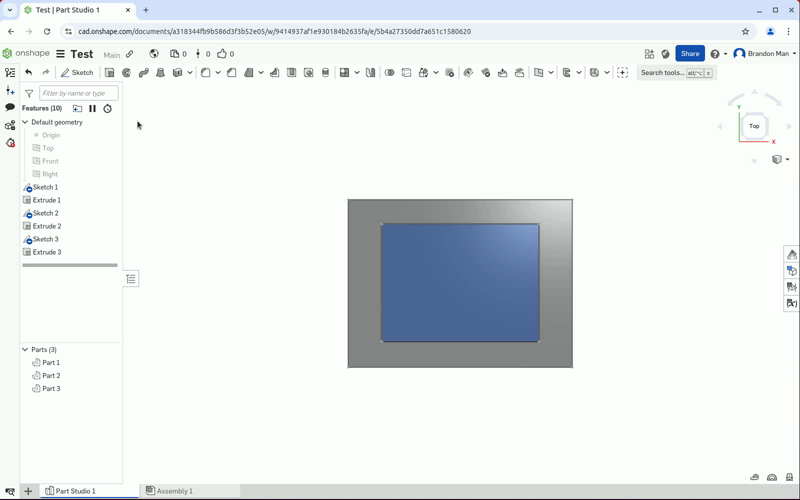
key(shift+7)
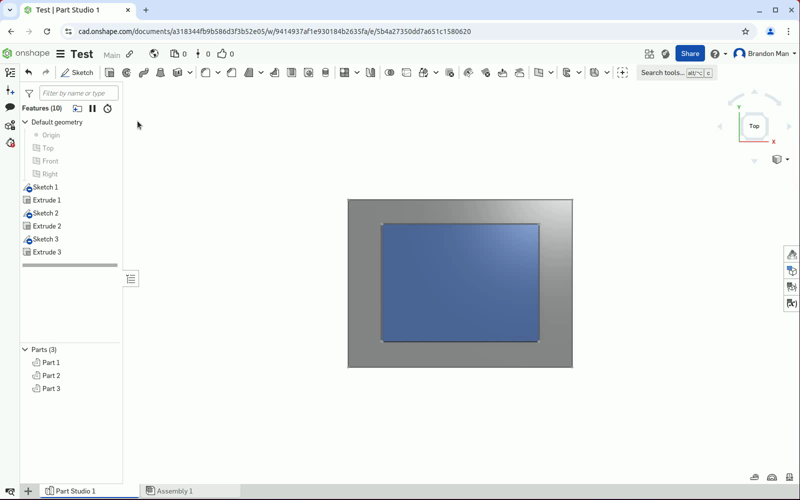
key(up, 3)
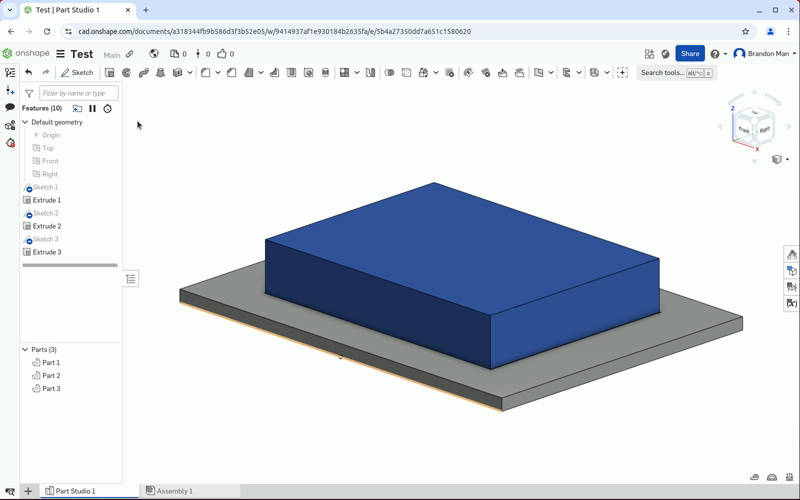
key(left, 3)
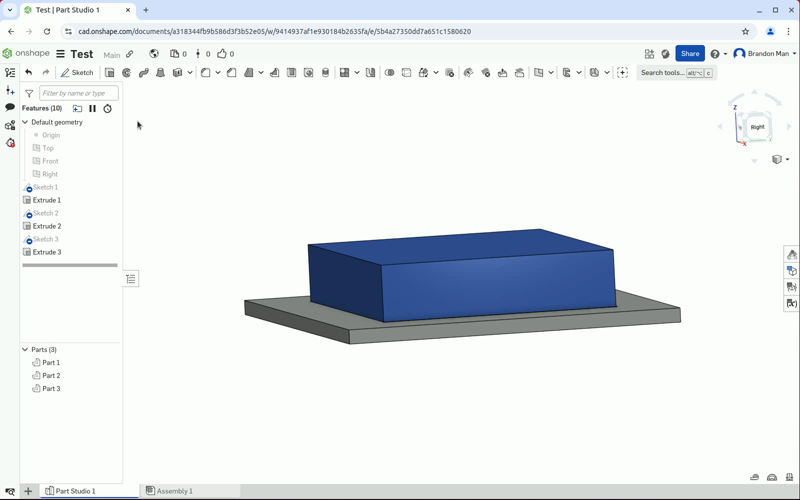
key(right, 3)
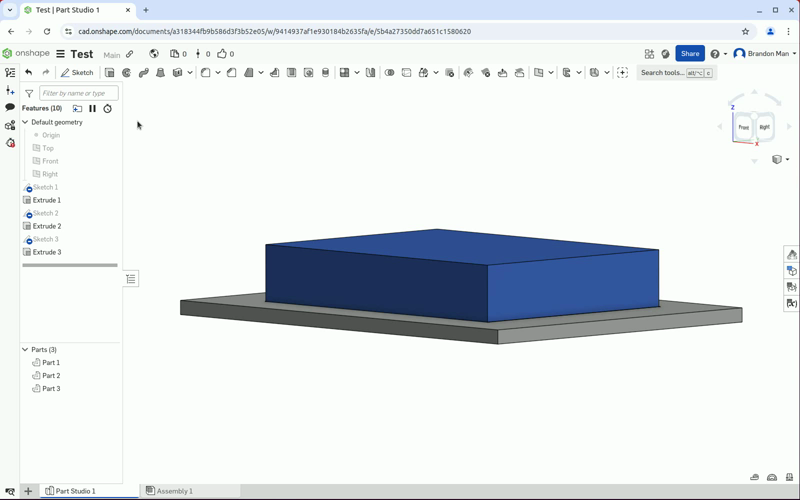
key(down, 3)
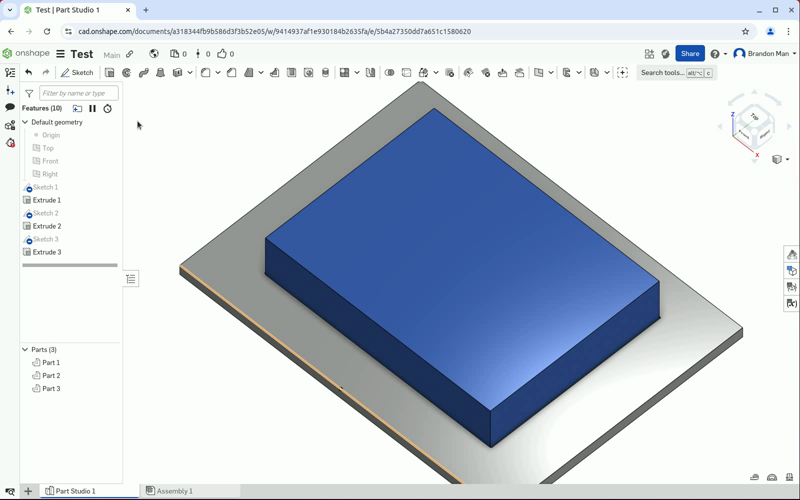
mouse_move(73, 189)
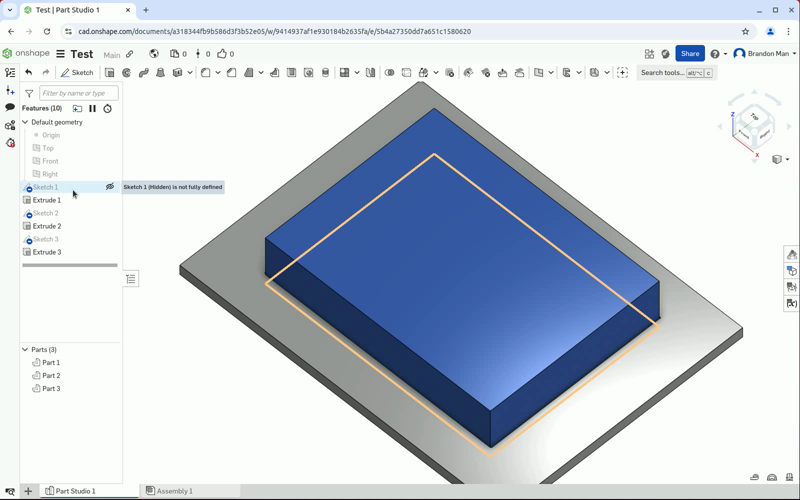
click(73, 189)